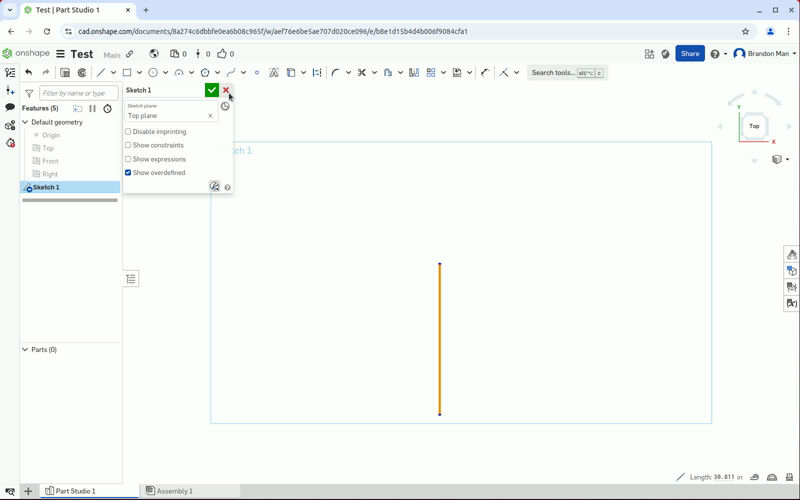
key(shift+h)
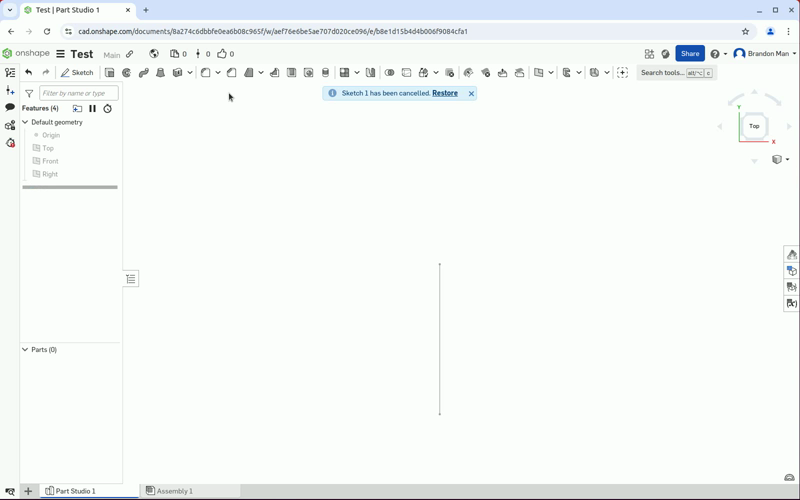
key(shift+s)
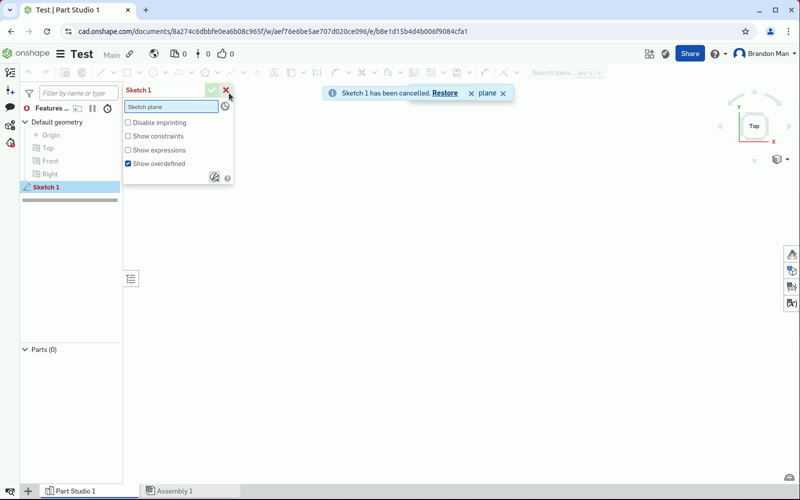
mouse_move(73, 150)
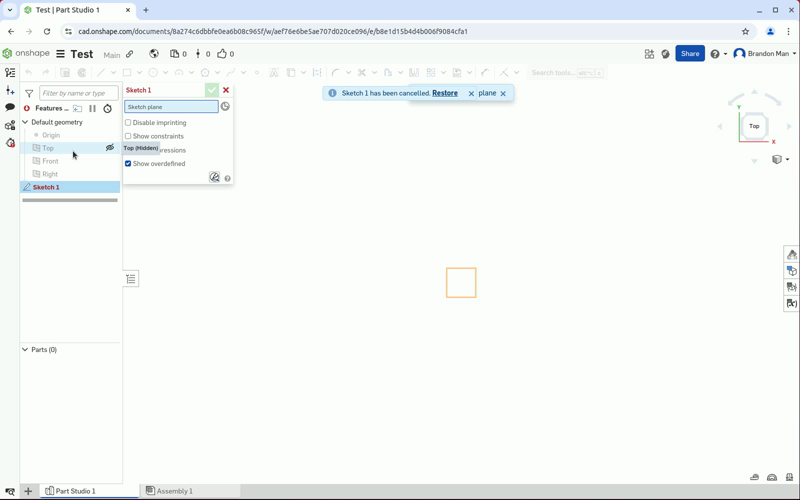
click(73, 150)
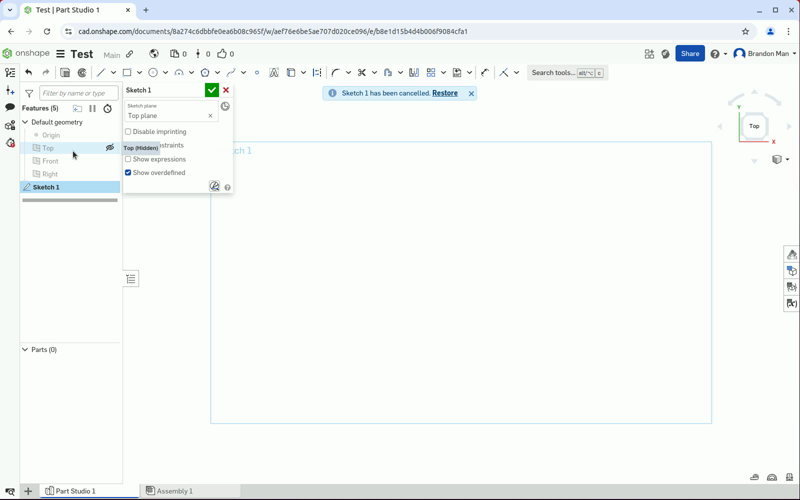
mouse_move(73, 352)
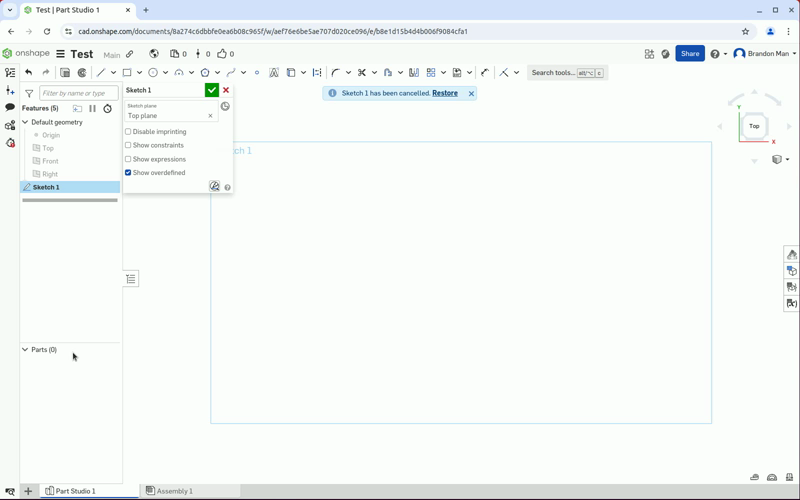
key(y)
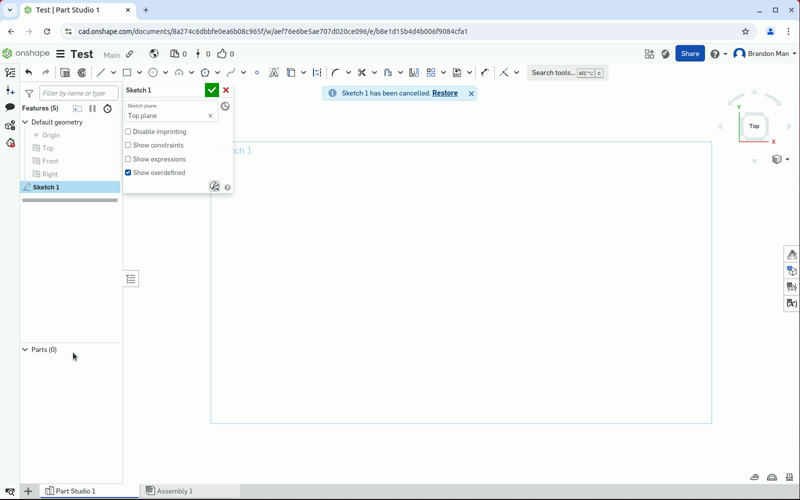
key(l)
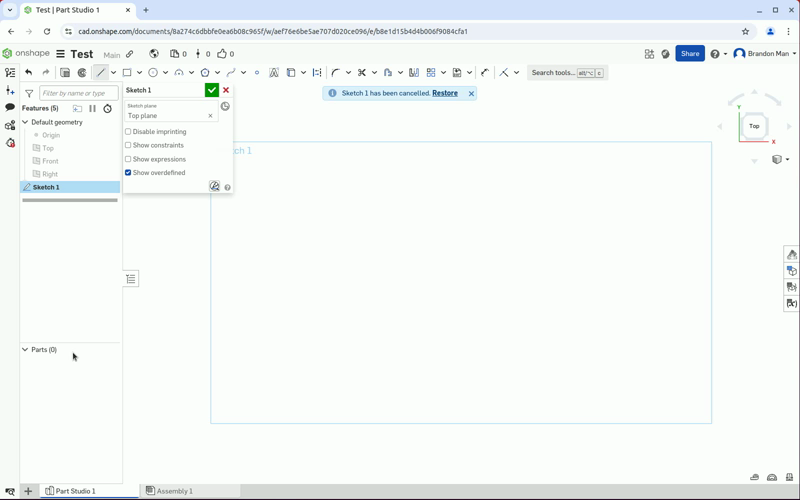
key_down(shift)
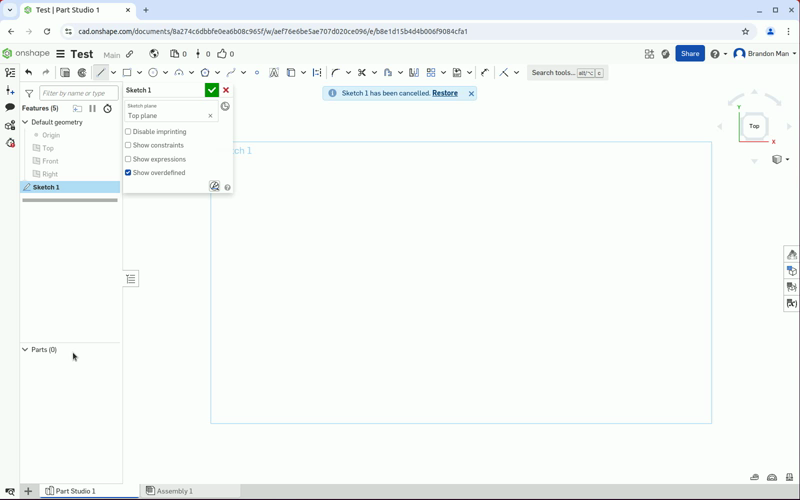
mouse_move(361, 318)
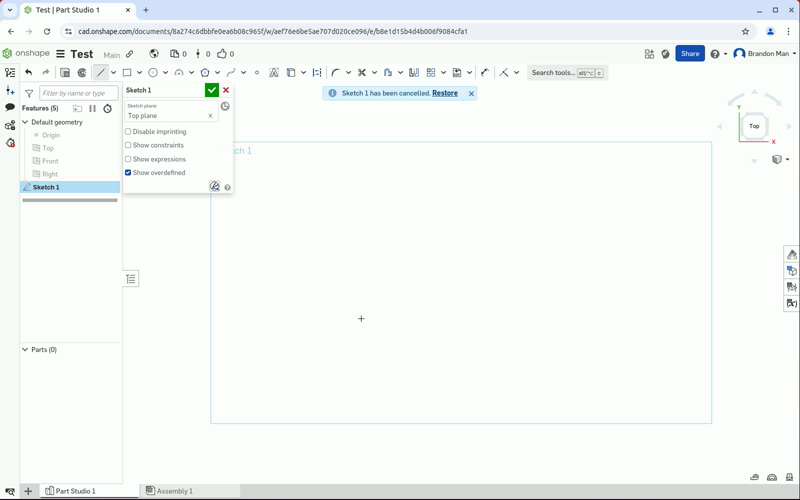
click(361, 318)
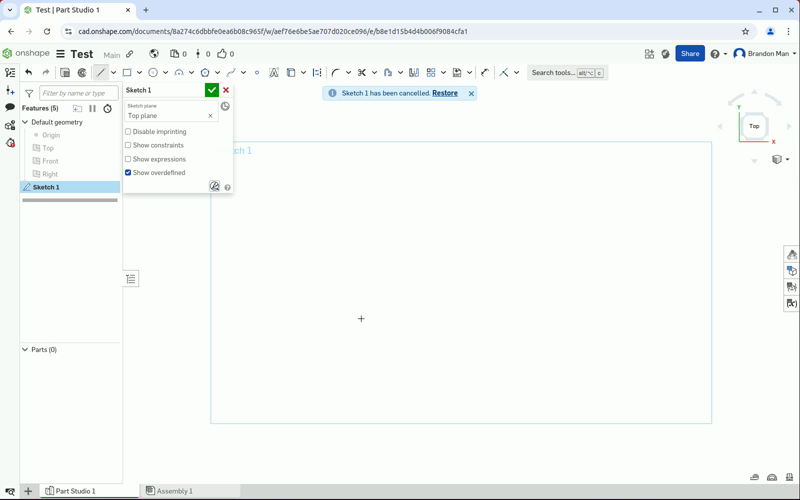
key_up(shift)
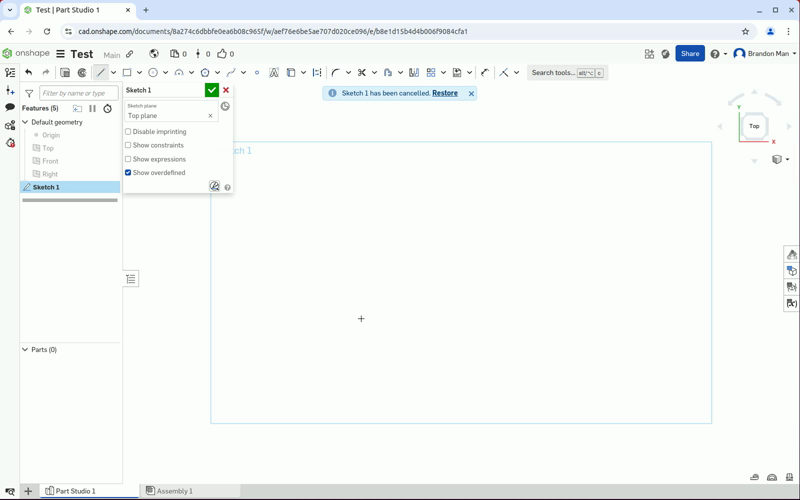
key_down(shift)
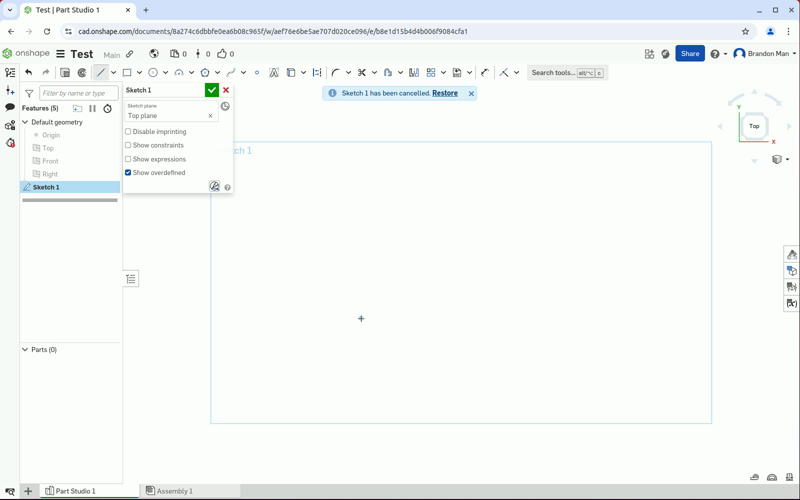
mouse_move(391, 318)
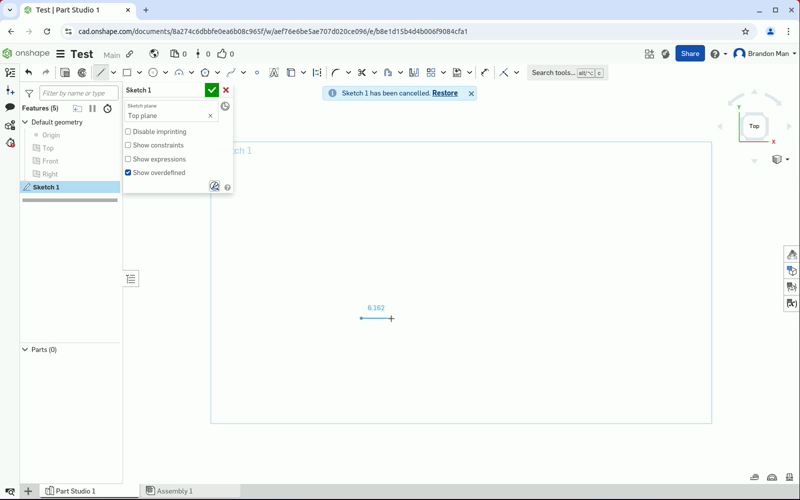
mouse_move(385, 349)
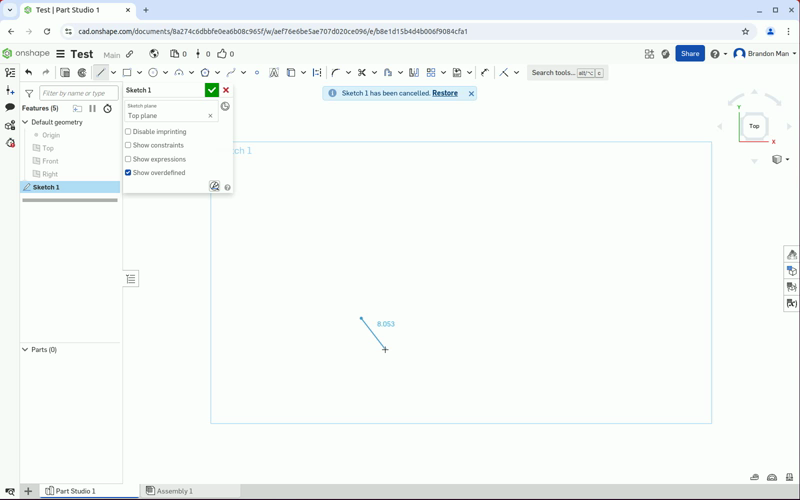
click(385, 349)
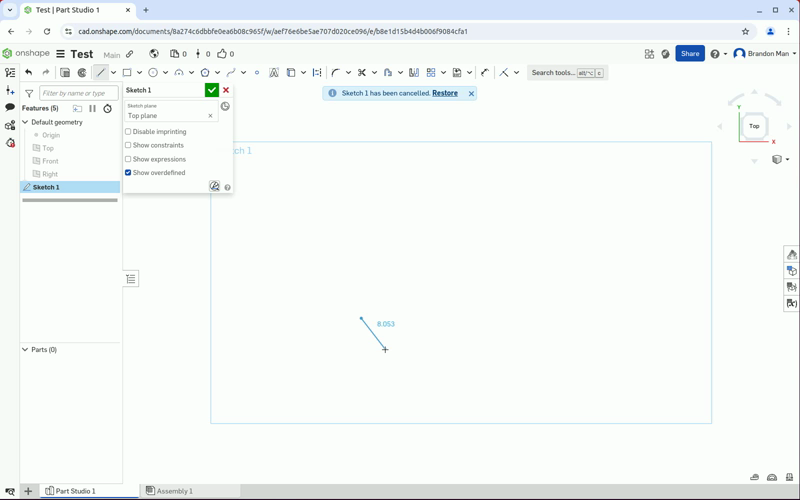
key_up(shift)
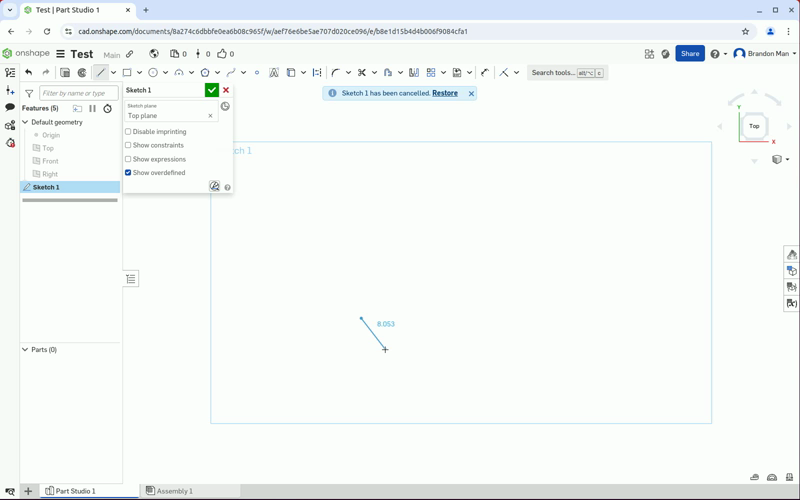
key_down(shift)
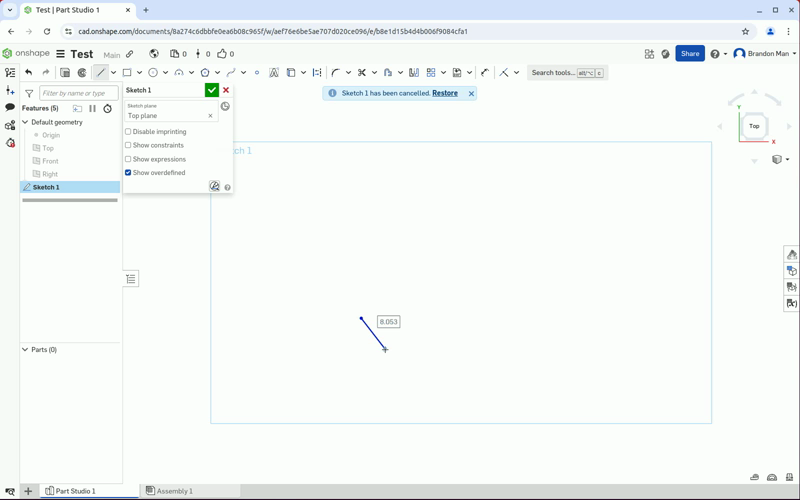
mouse_move(453, 293)
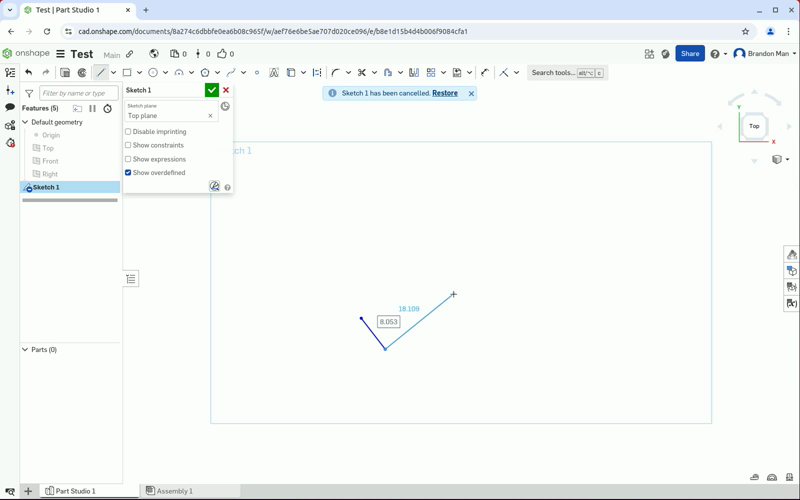
click(453, 293)
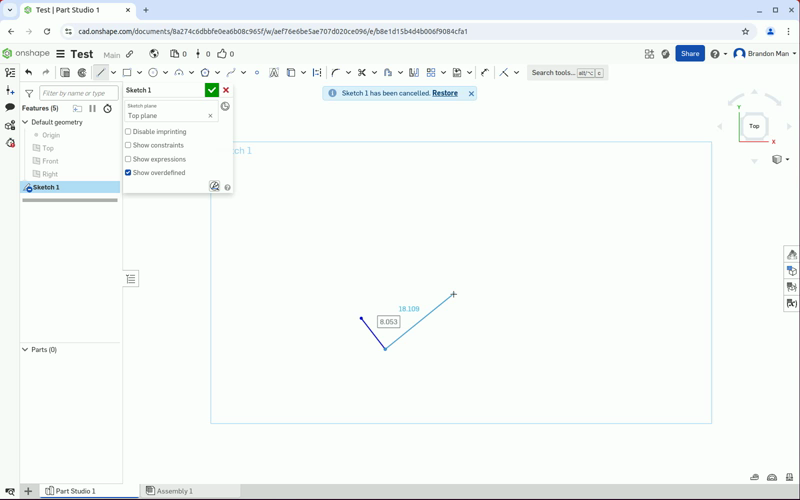
key_up(shift)
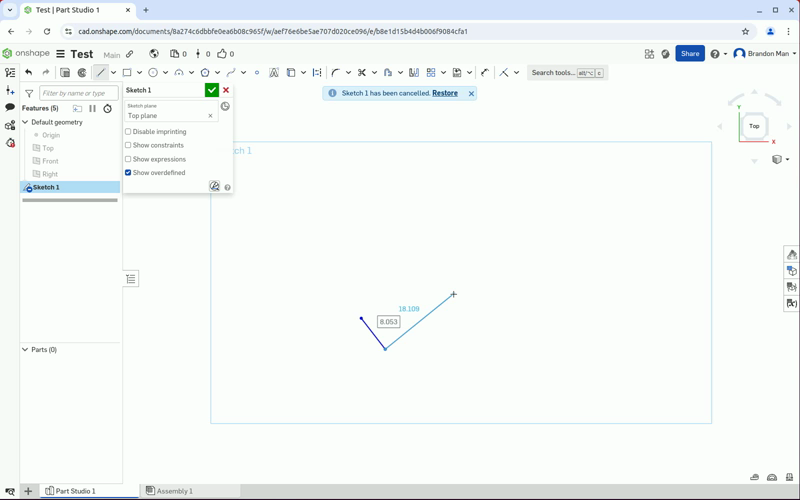
key_down(shift)
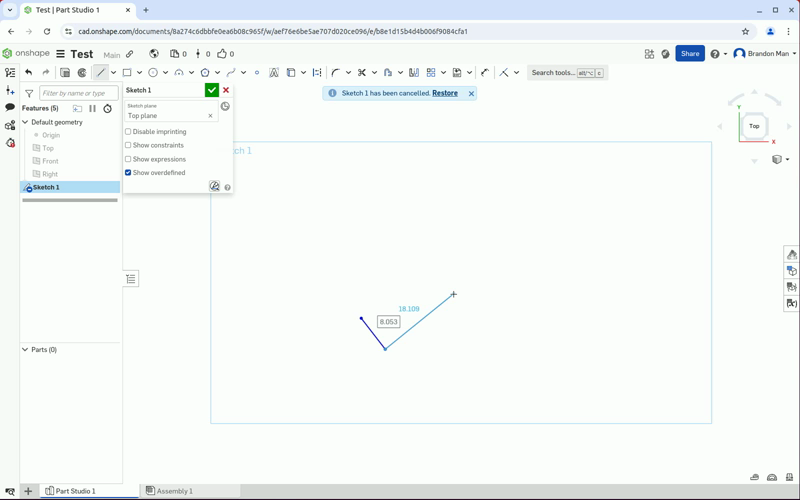
mouse_move(483, 293)
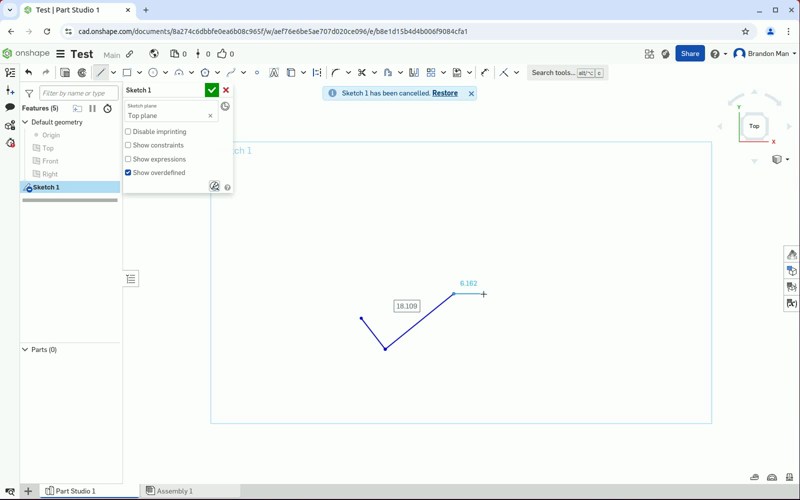
mouse_move(452, 279)
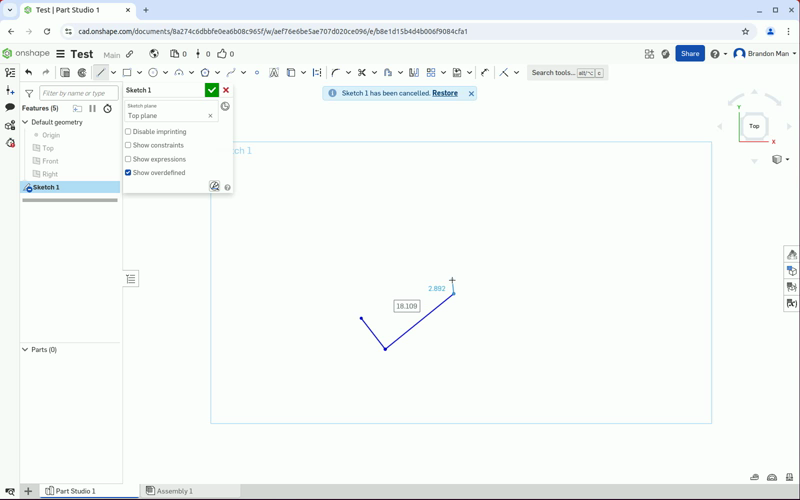
click(452, 279)
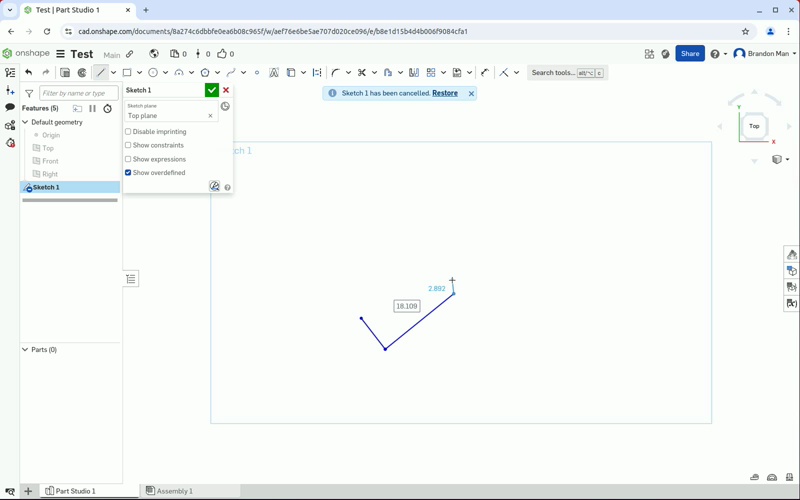
key_up(shift)
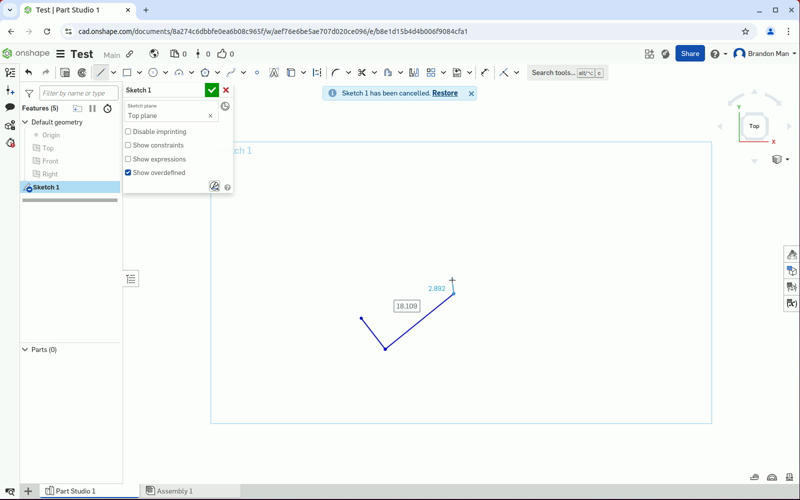
key(esc)
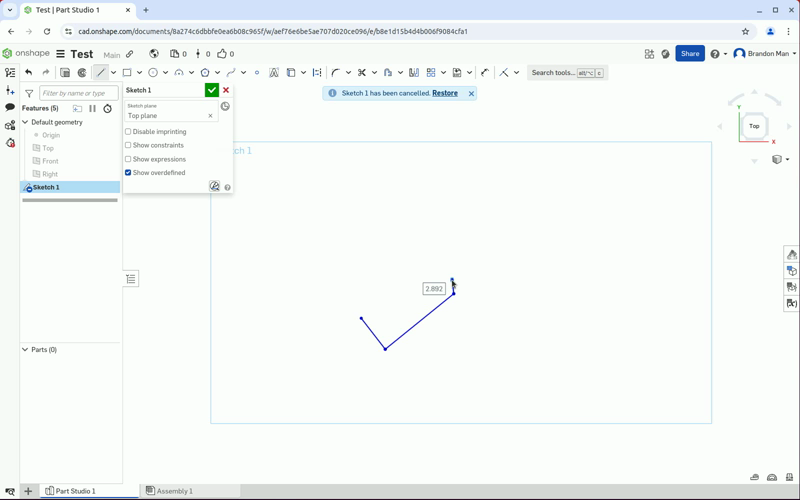
key(a)
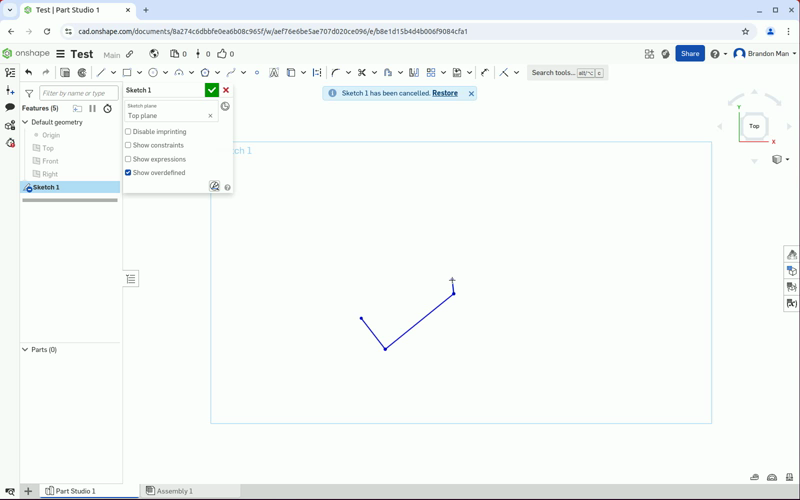
mouse_move(452, 279)
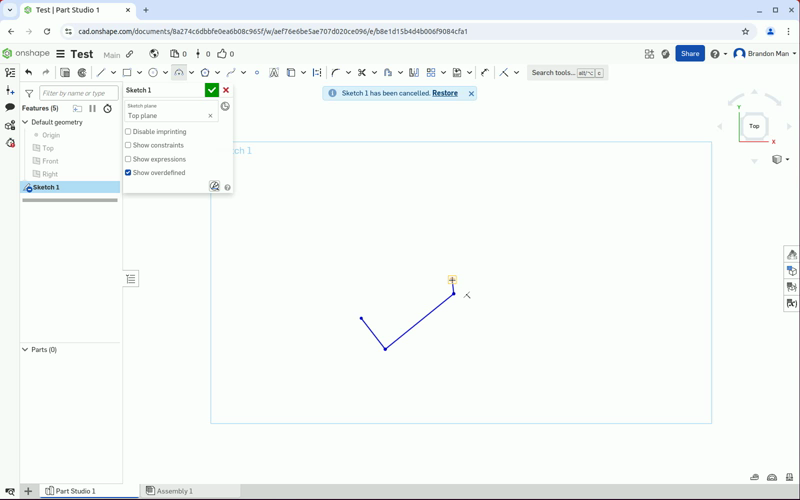
click(452, 279)
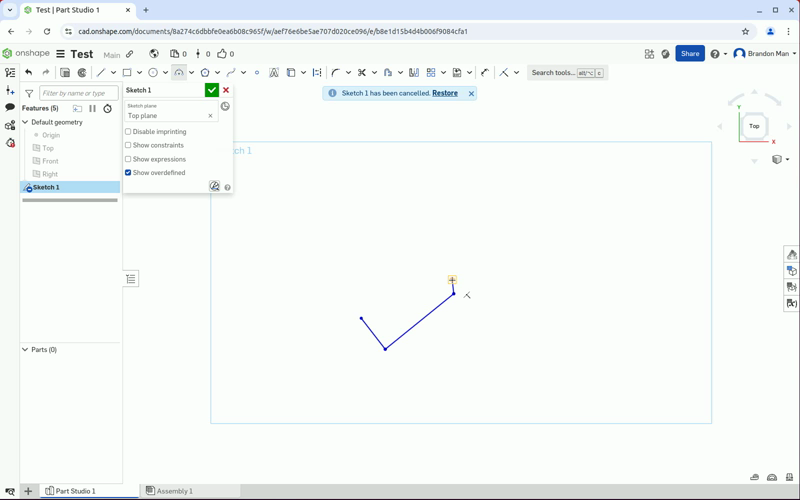
key_down(shift)
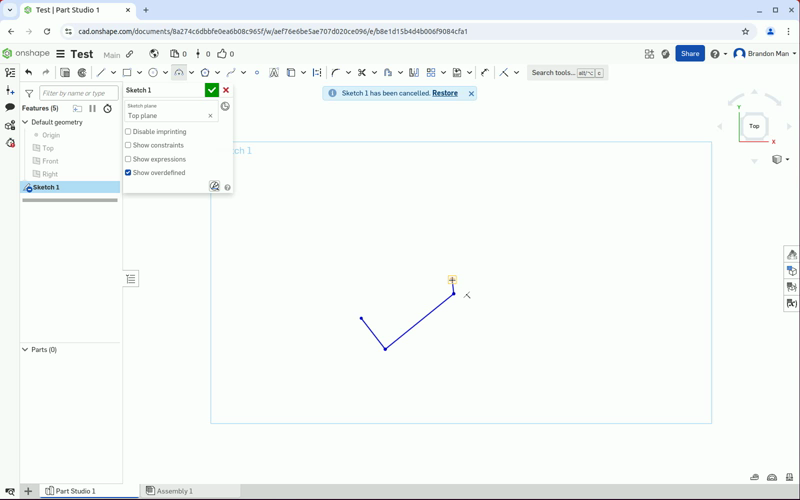
mouse_move(442, 268)
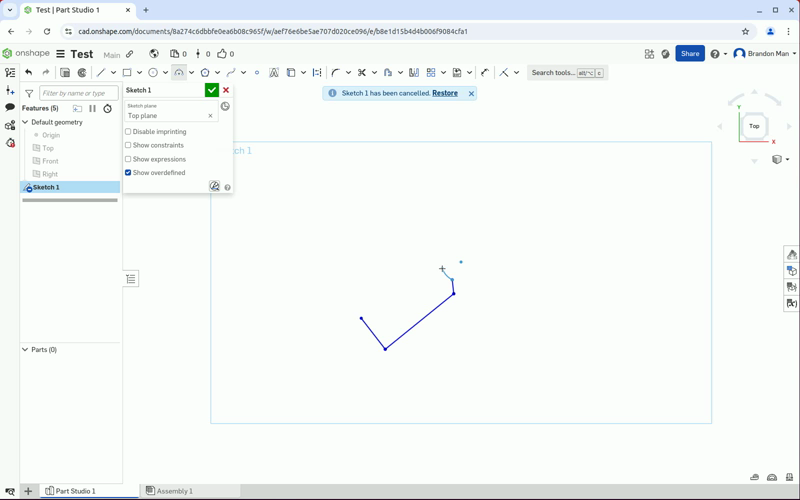
click(442, 268)
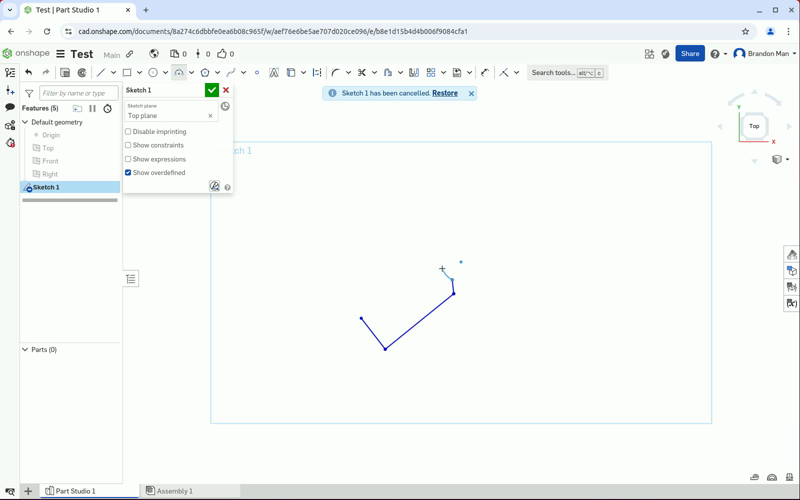
mouse_move(443, 276)
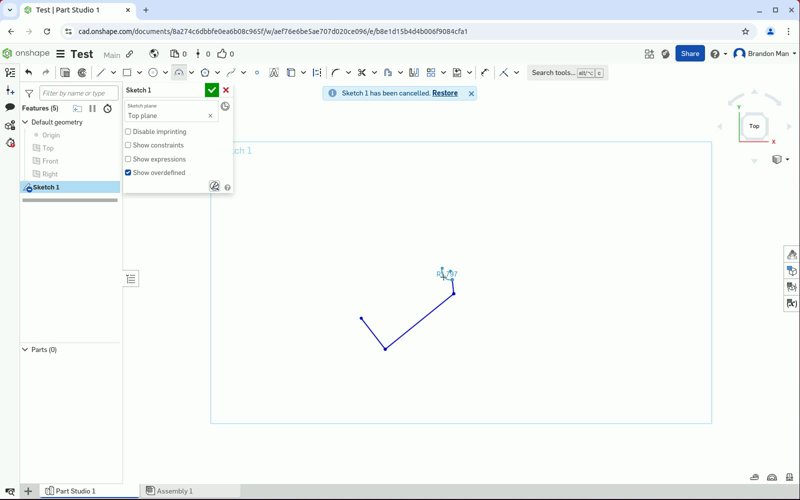
click(443, 276)
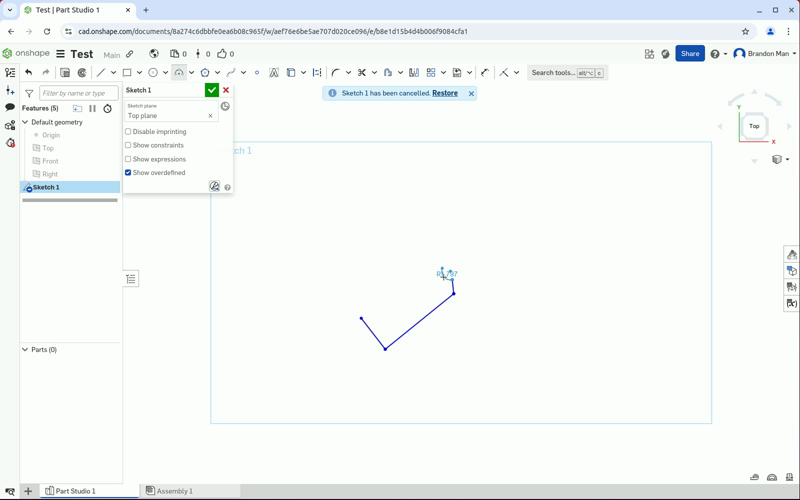
key_up(shift)
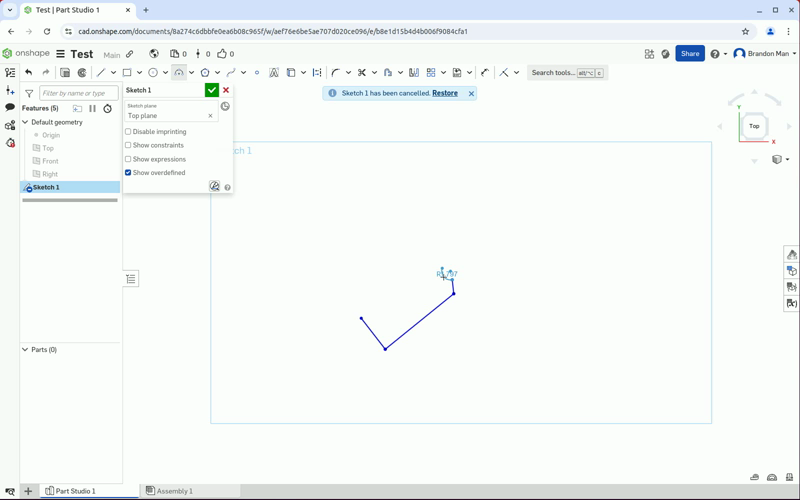
key(esc)
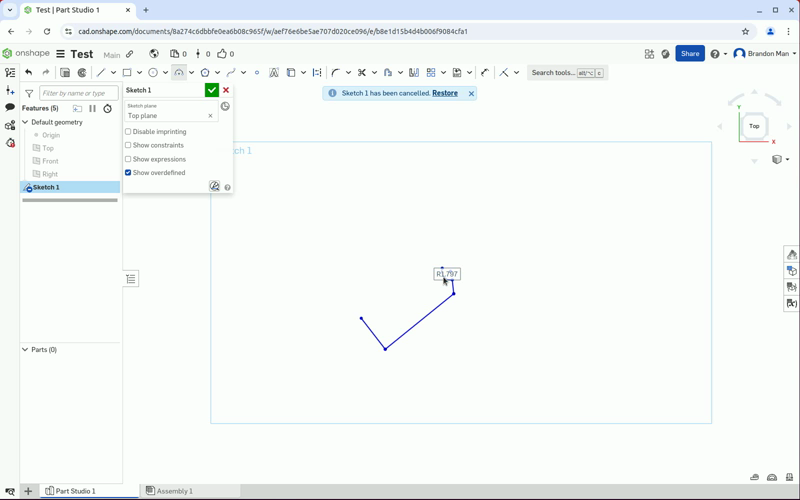
key(l)
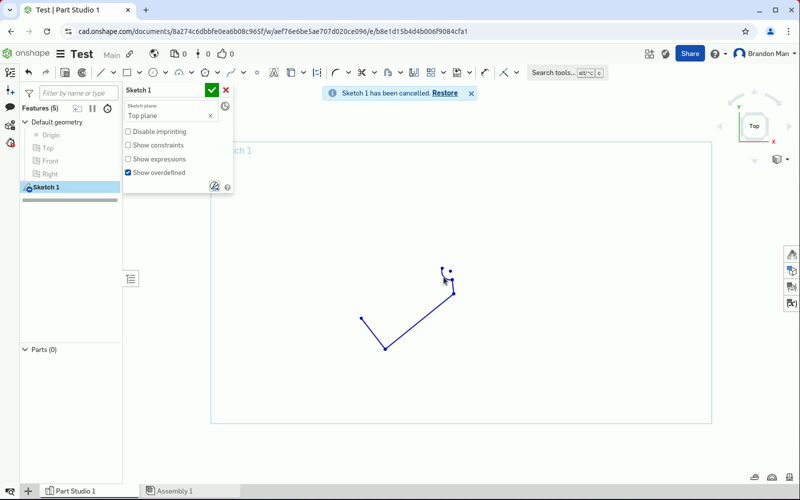
mouse_move(442, 268)
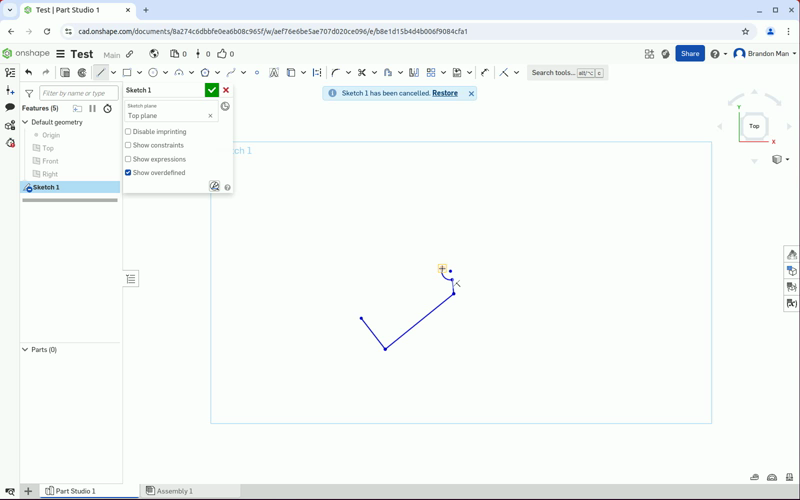
click(442, 268)
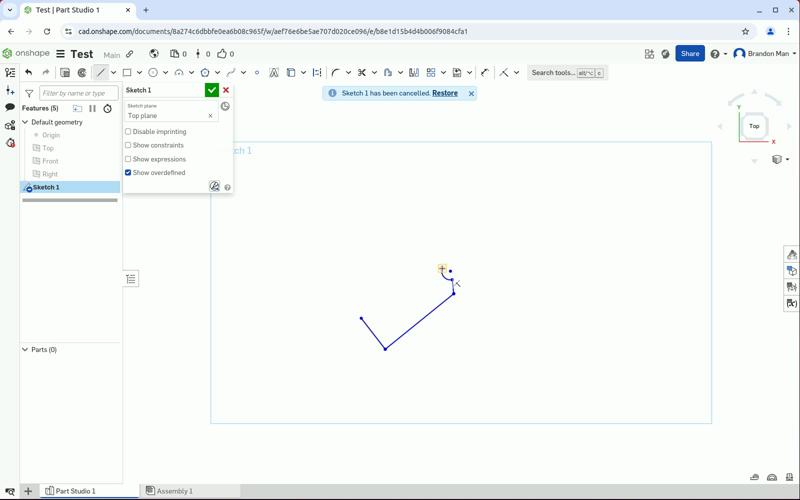
key_down(shift)
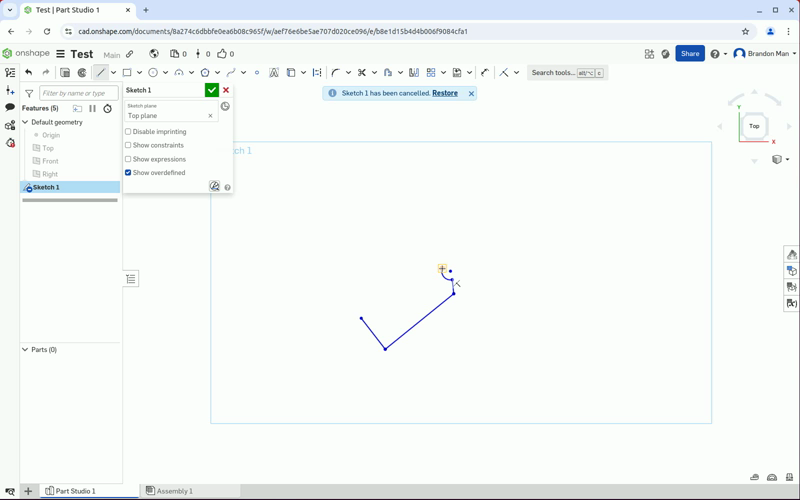
mouse_move(472, 268)
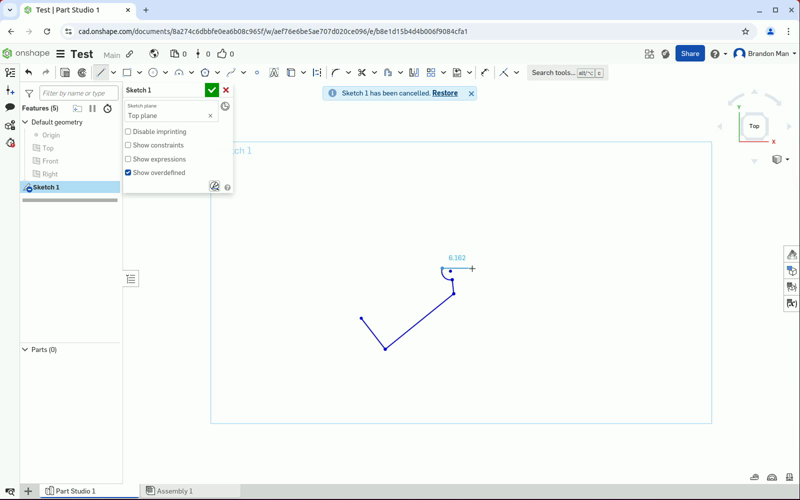
mouse_move(429, 263)
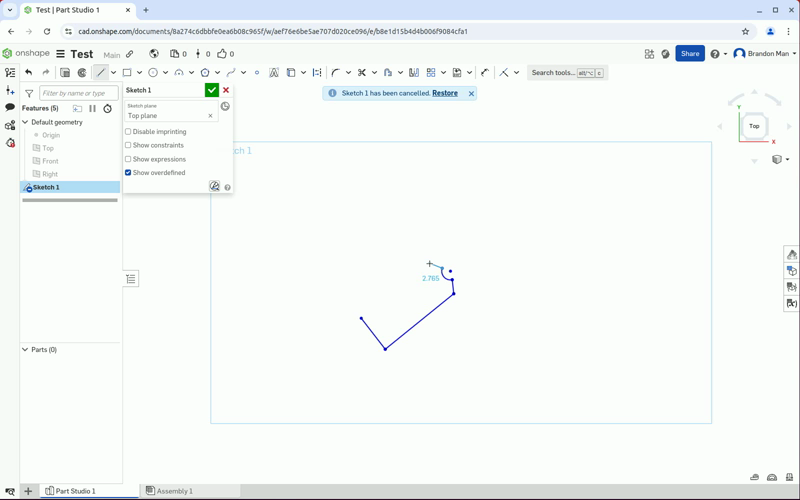
click(429, 263)
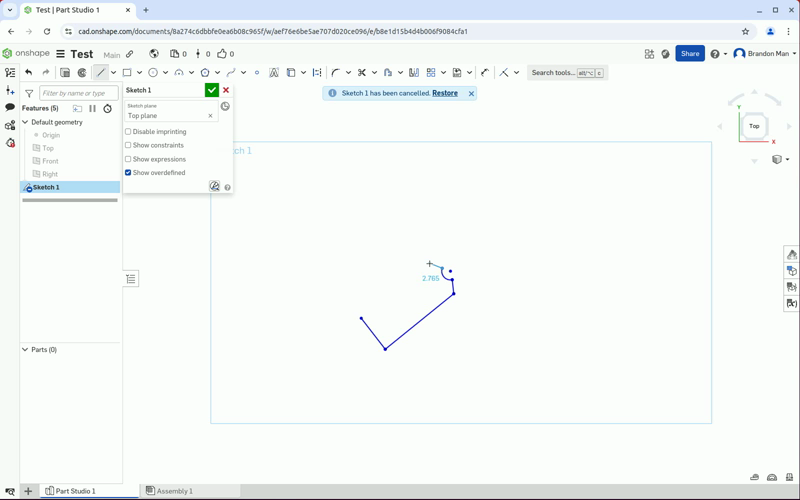
key_up(shift)
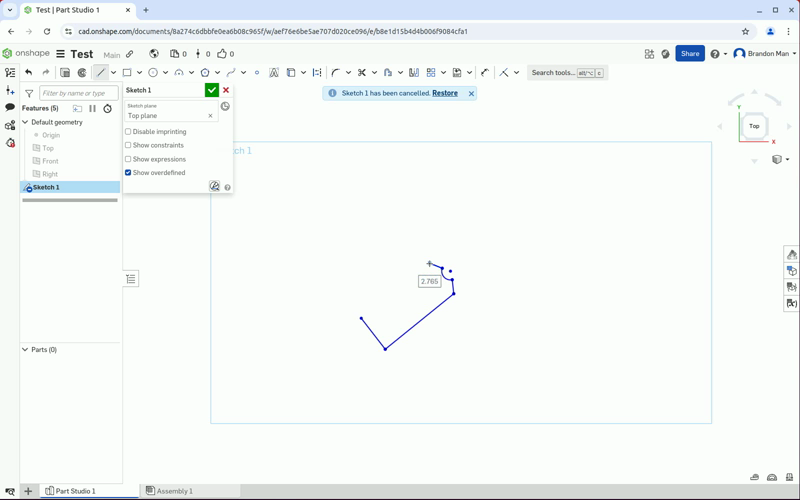
key_down(shift)
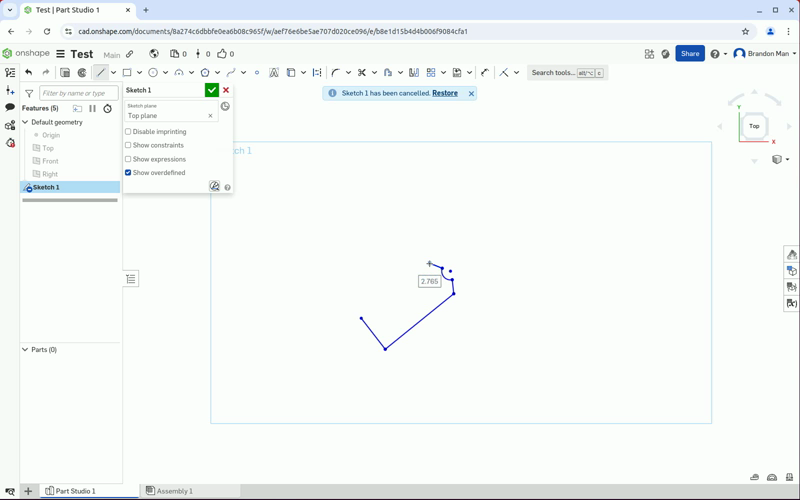
mouse_move(361, 318)
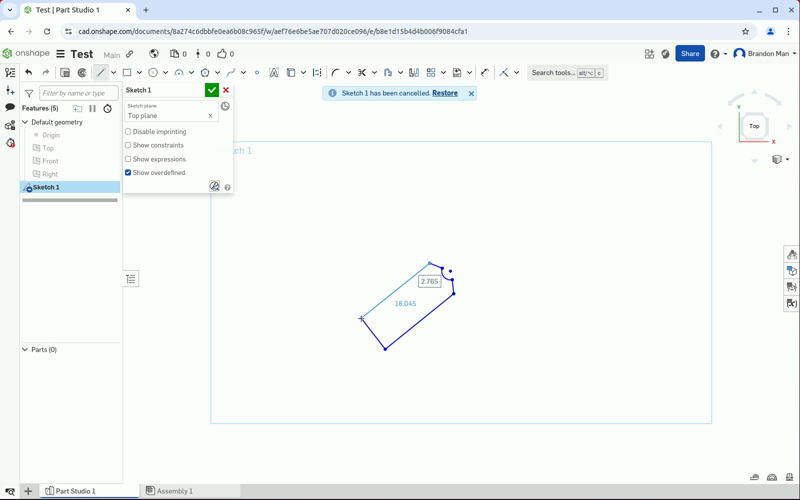
key_up(shift)
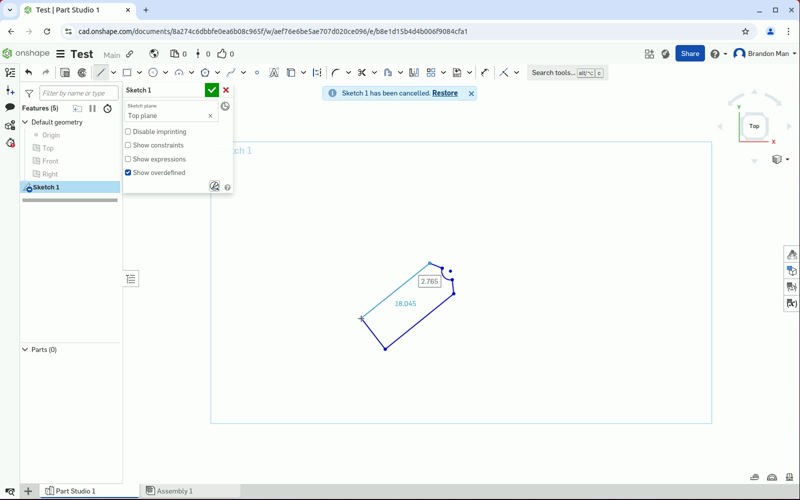
click(361, 318)
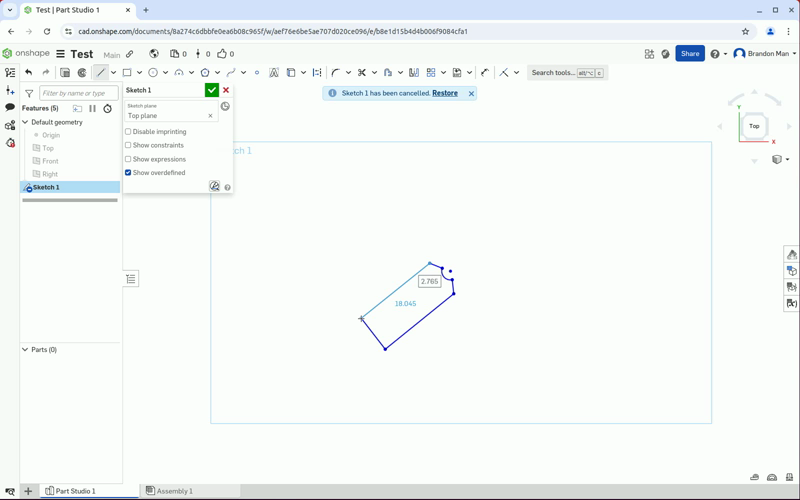
key(esc)
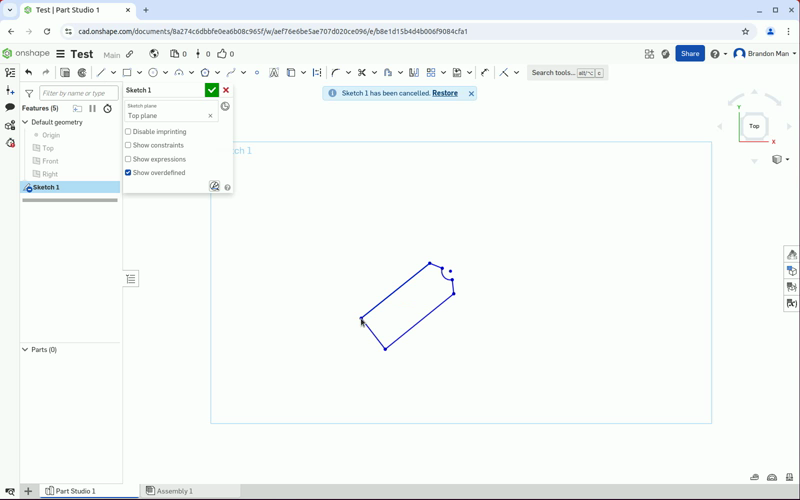
mouse_move(385, 324)
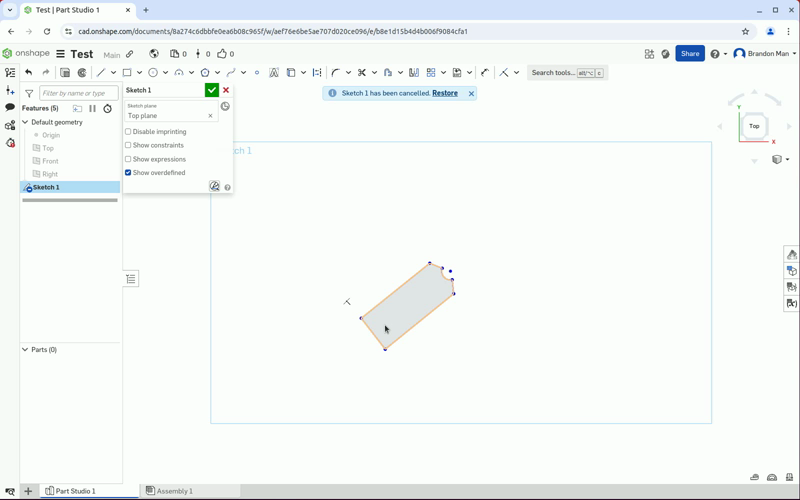
click(385, 324)
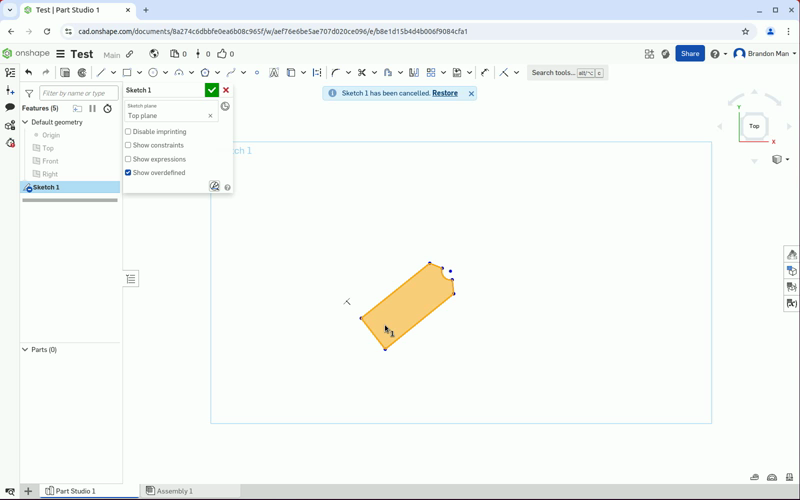
mouse_move(73, 352)
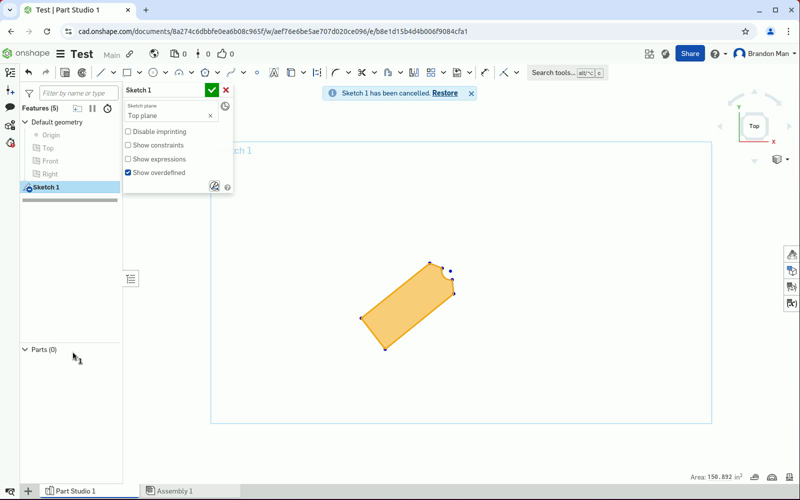
key(shift+y)
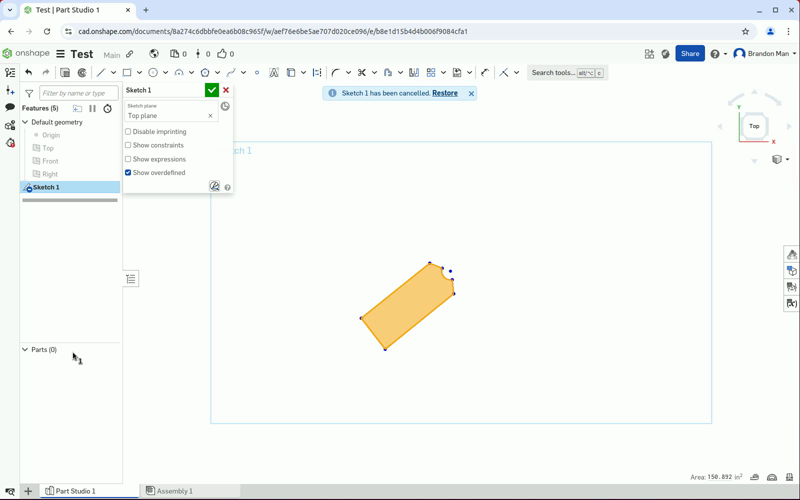
key(shift+e)
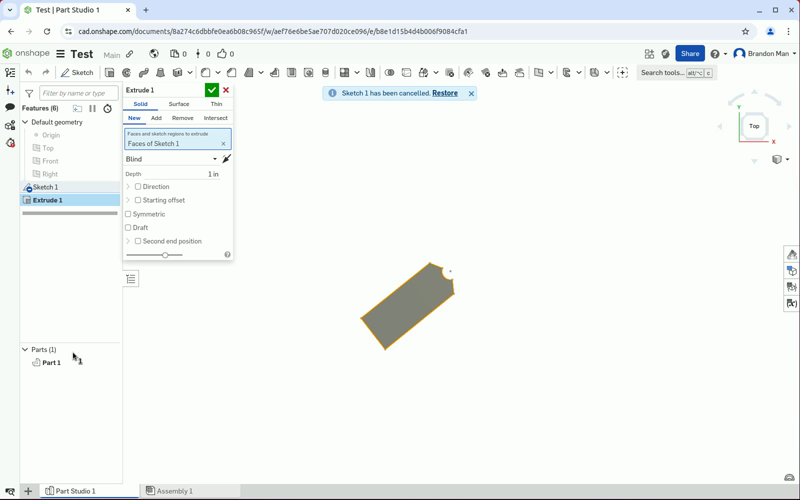
mouse_move(143, 106)
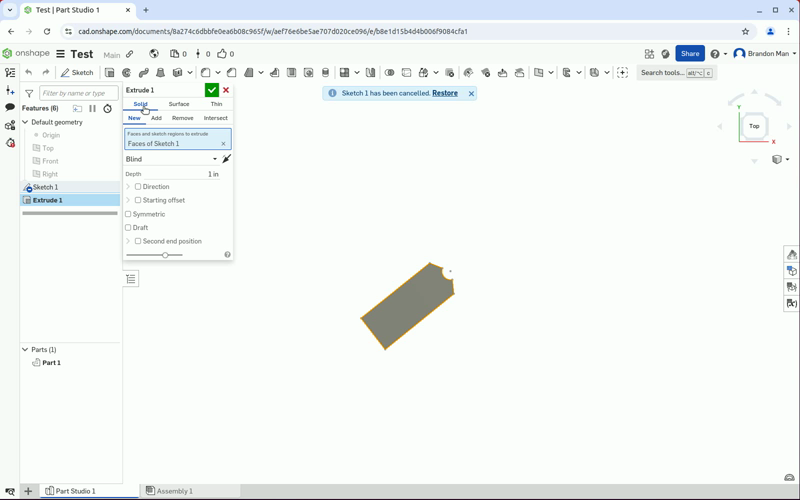
click(143, 106)
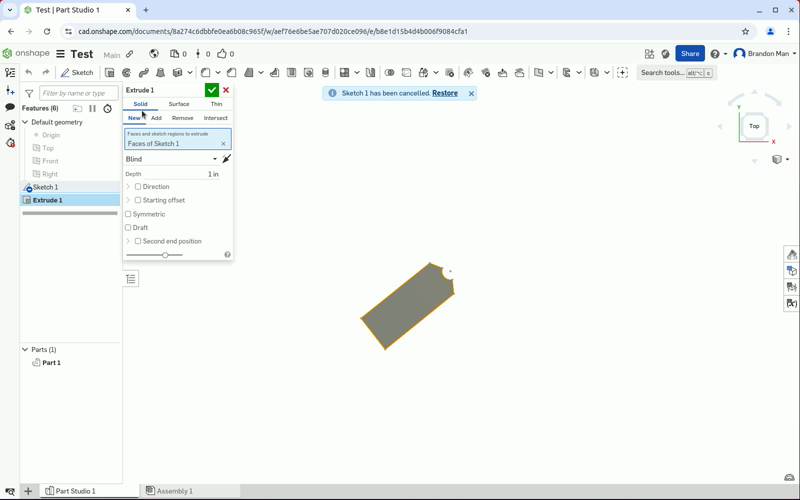
mouse_move(137, 120)
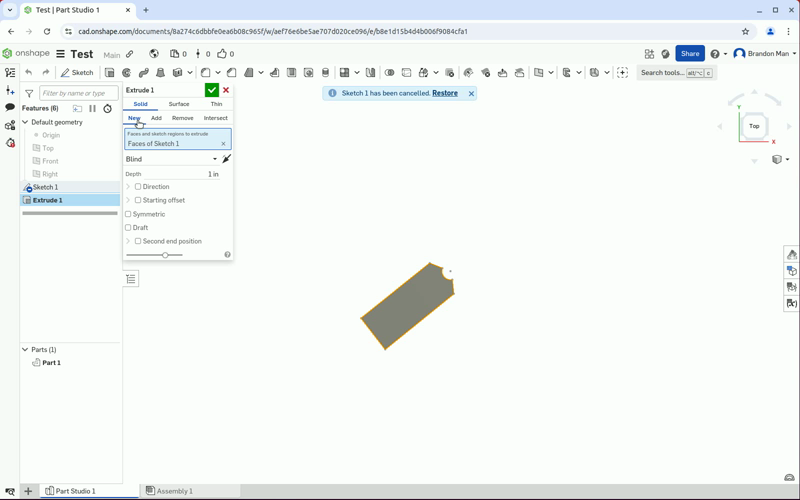
click(137, 120)
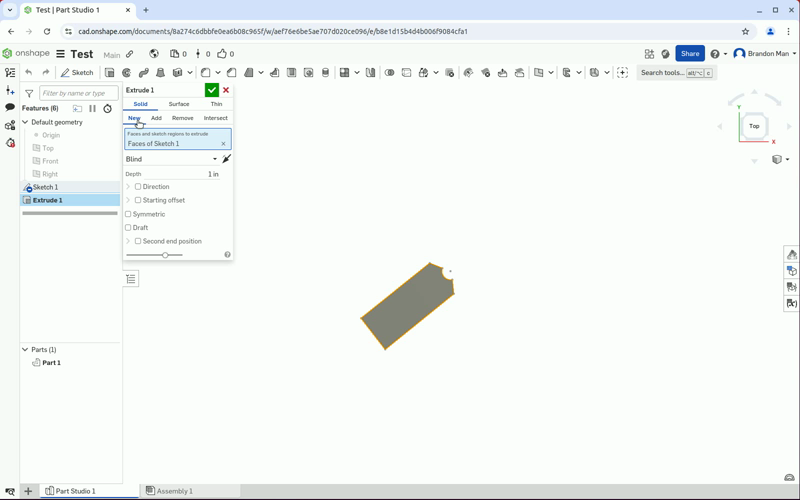
key(tab, 4)
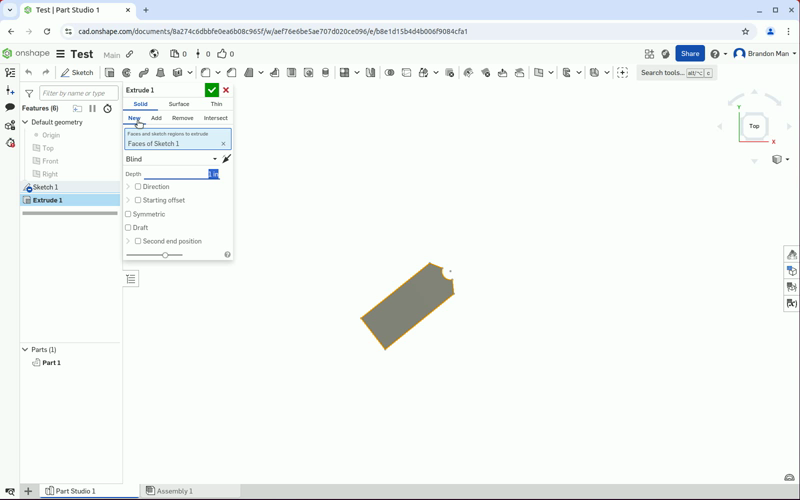
text(1.444)
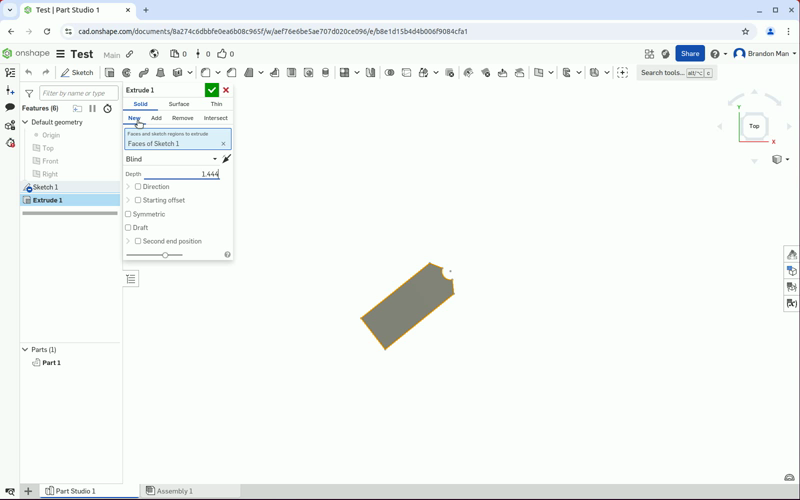
key(enter)
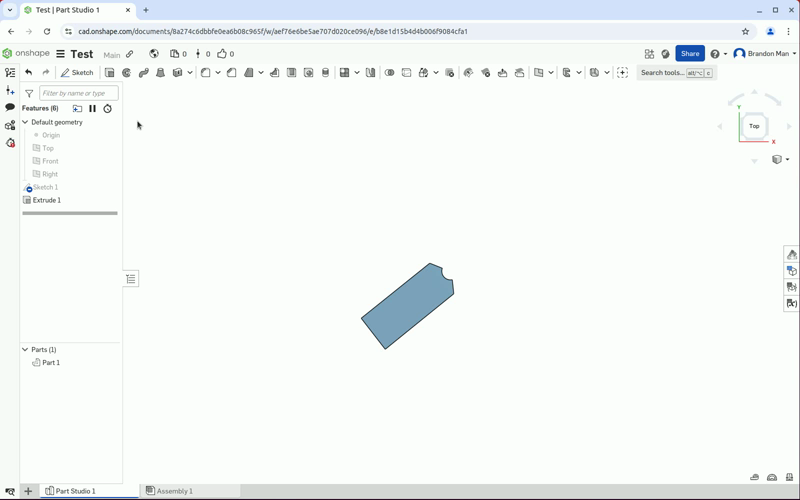
key(shift+h)
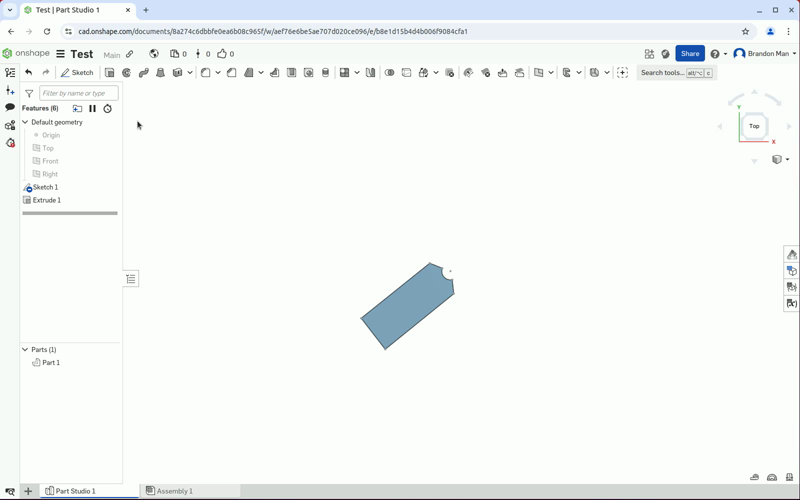
key(shift+h)
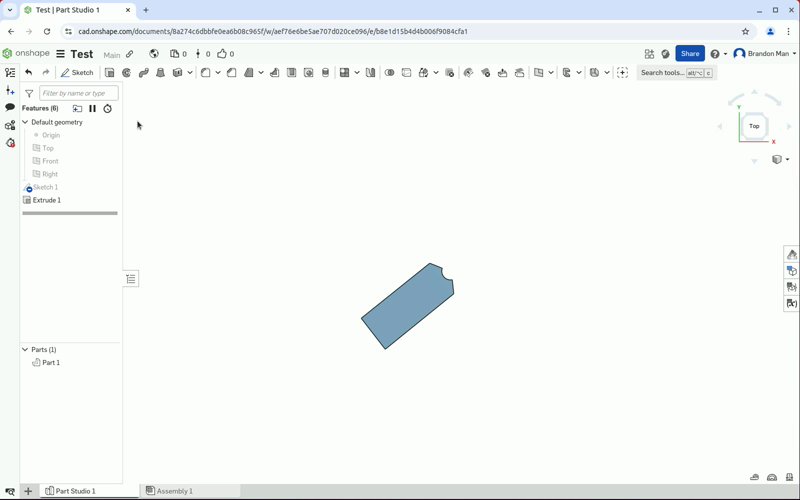
mouse_move(73, 189)
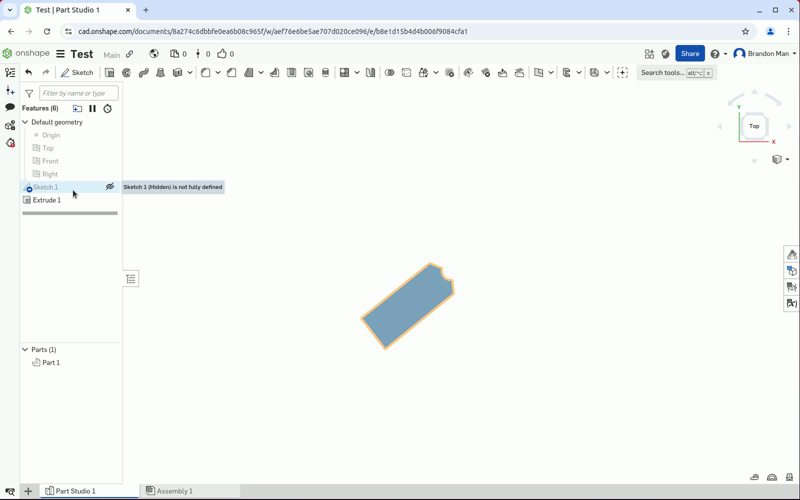
click(73, 189)
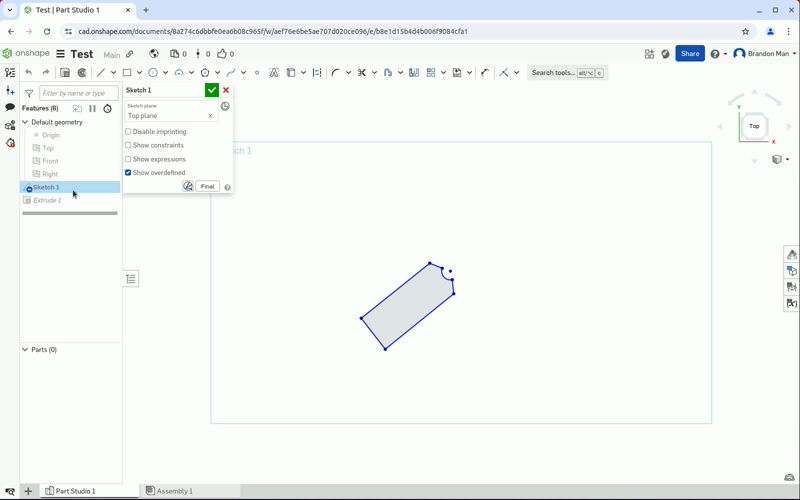
mouse_move(229, 92)
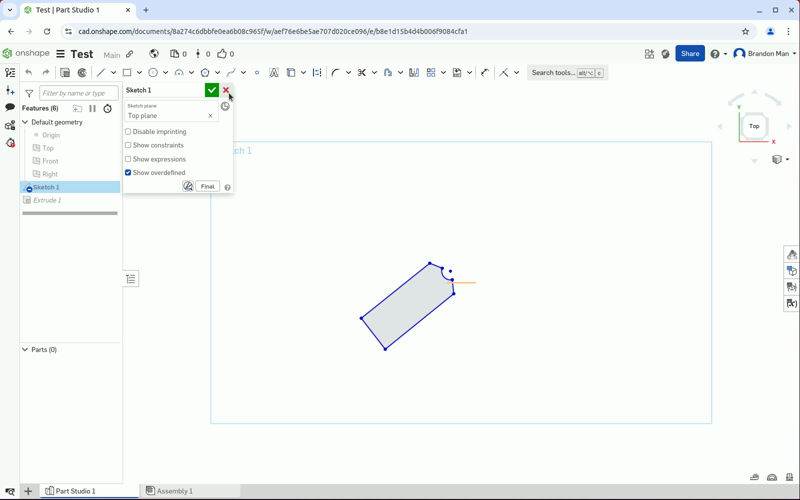
click(229, 92)
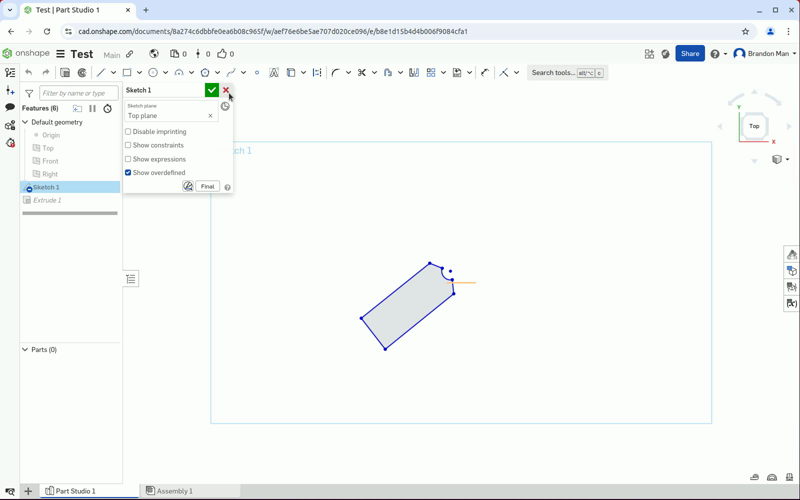
key(shift+s)
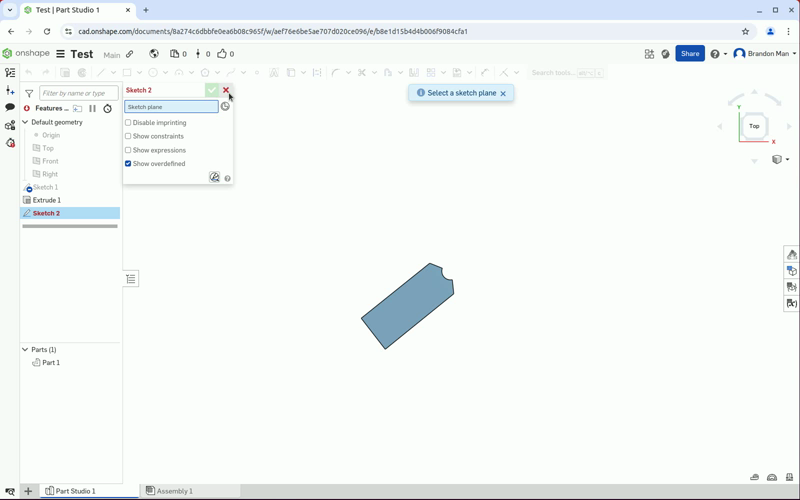
mouse_move(73, 150)
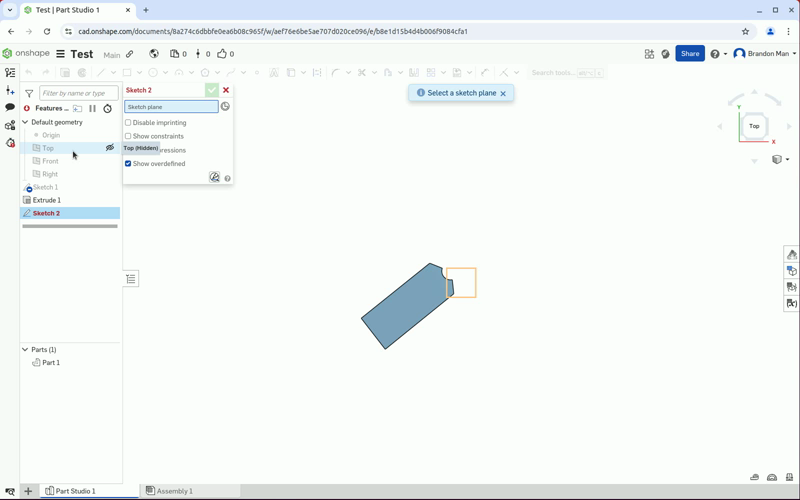
click(73, 150)
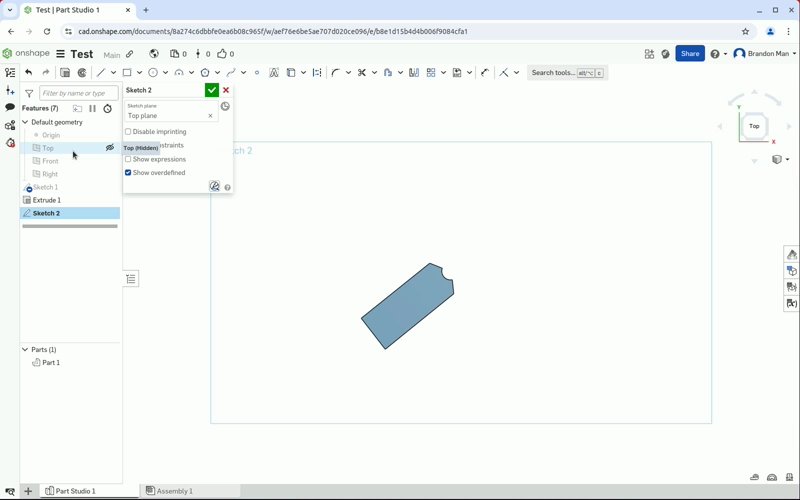
mouse_move(73, 352)
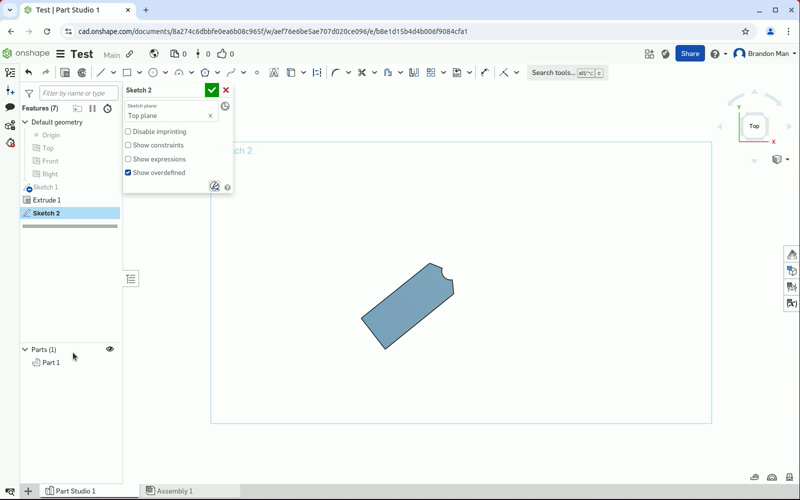
key(y)
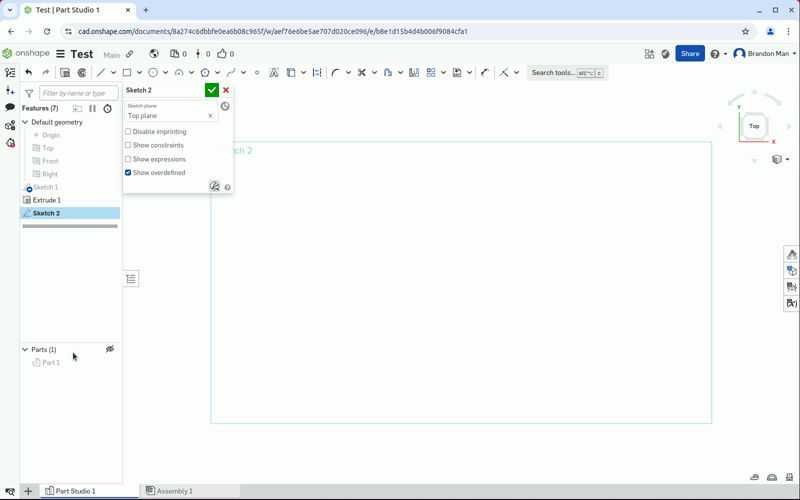
key(l)
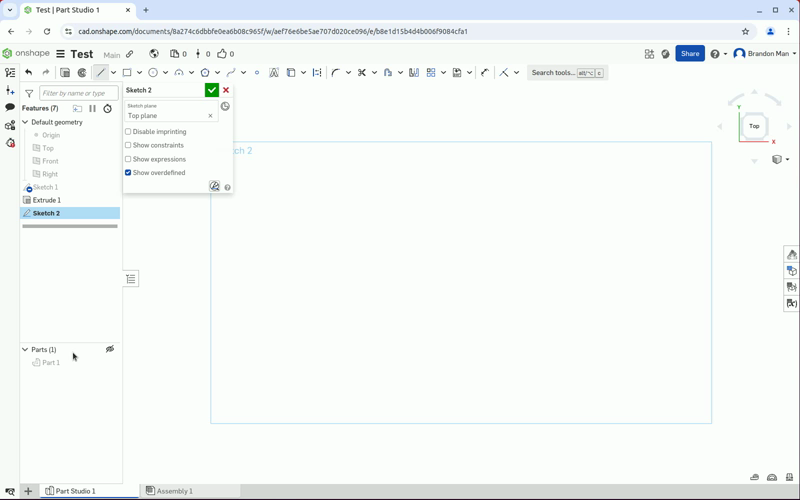
key_down(shift)
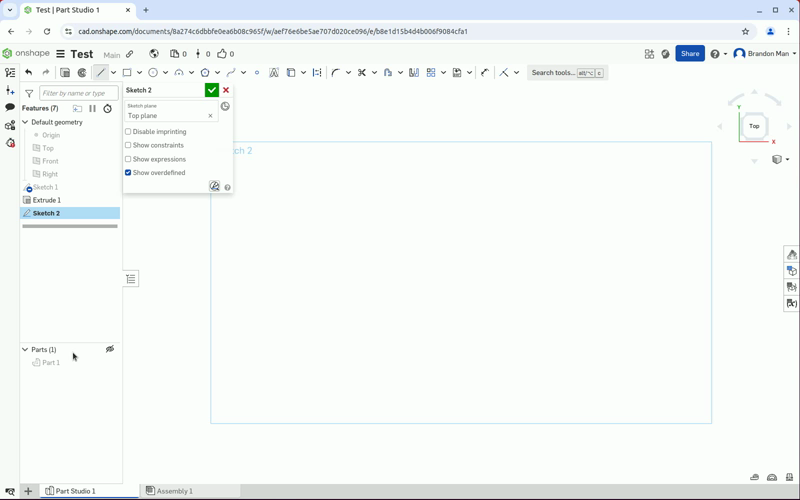
mouse_move(414, 176)
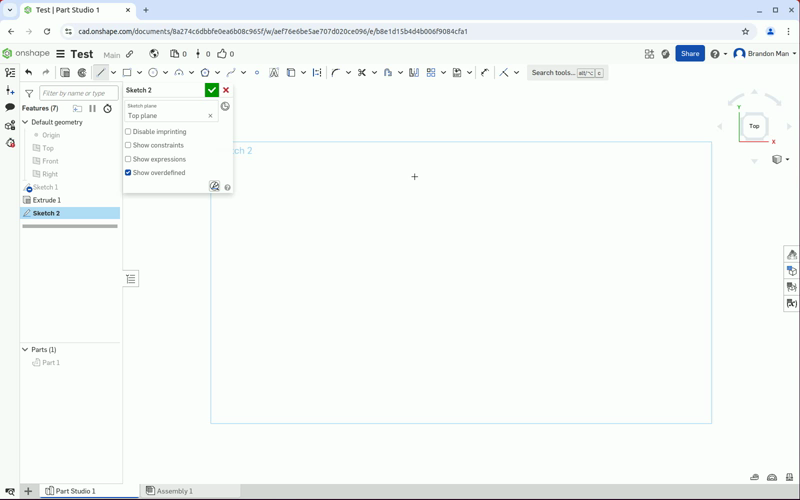
click(414, 176)
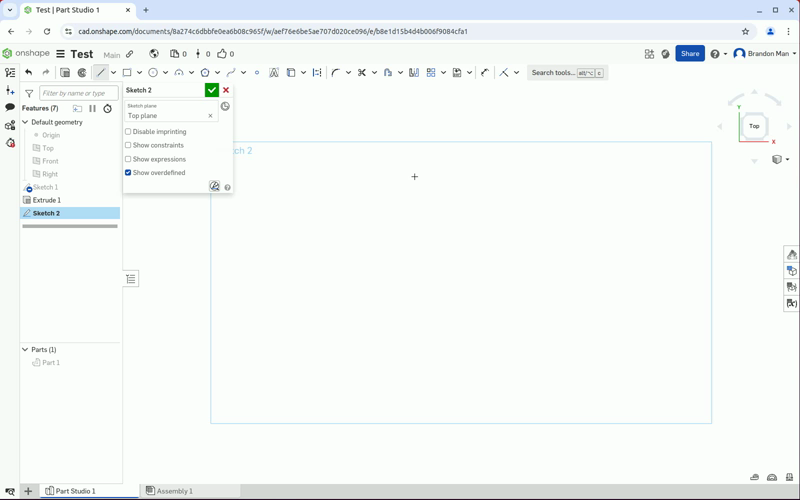
key_up(shift)
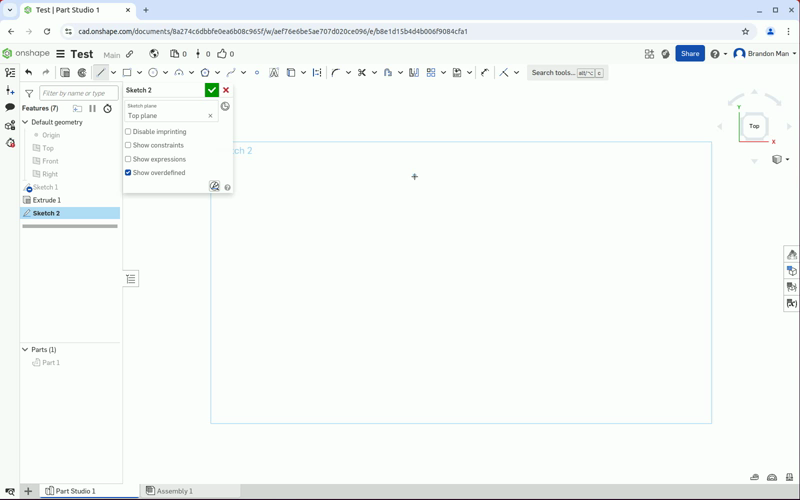
key_down(shift)
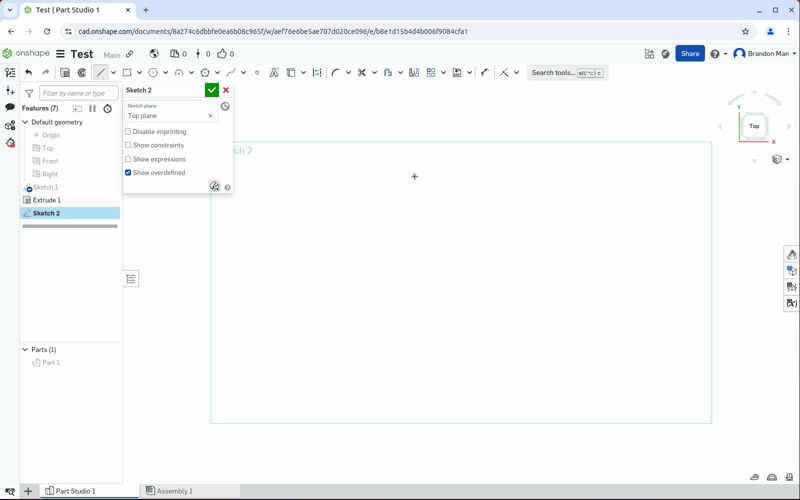
mouse_move(429, 262)
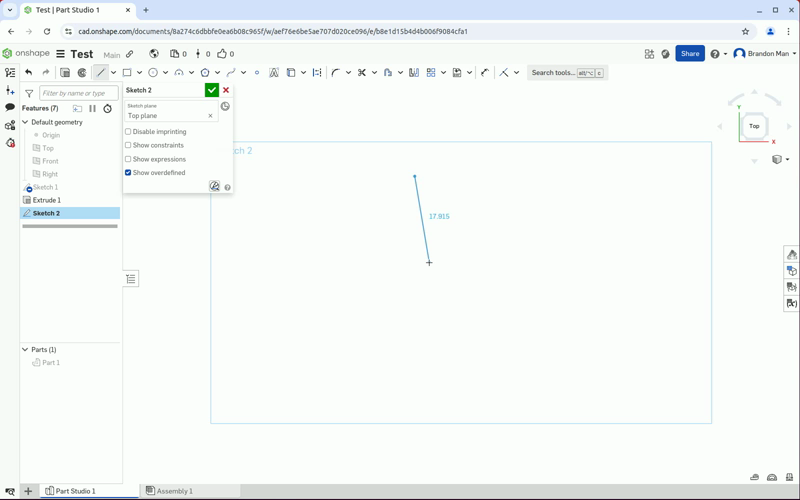
click(429, 262)
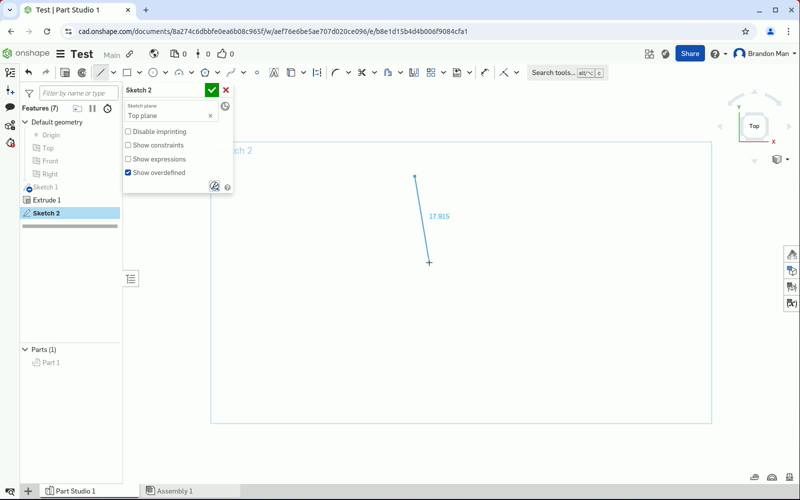
key_up(shift)
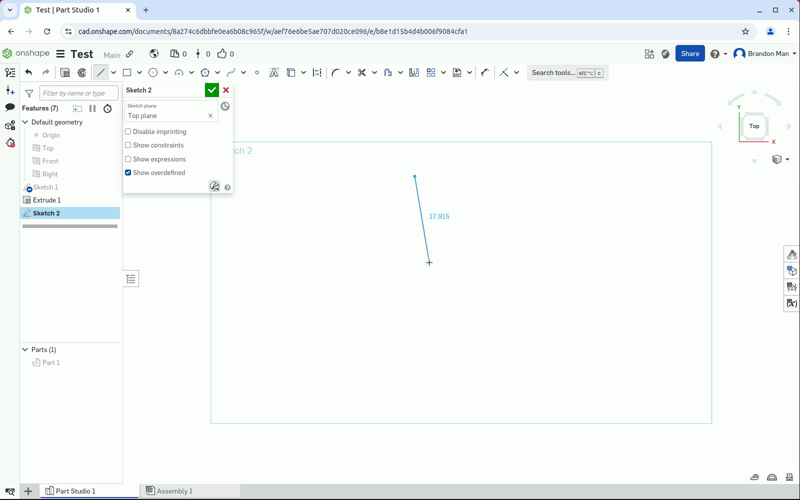
key_down(shift)
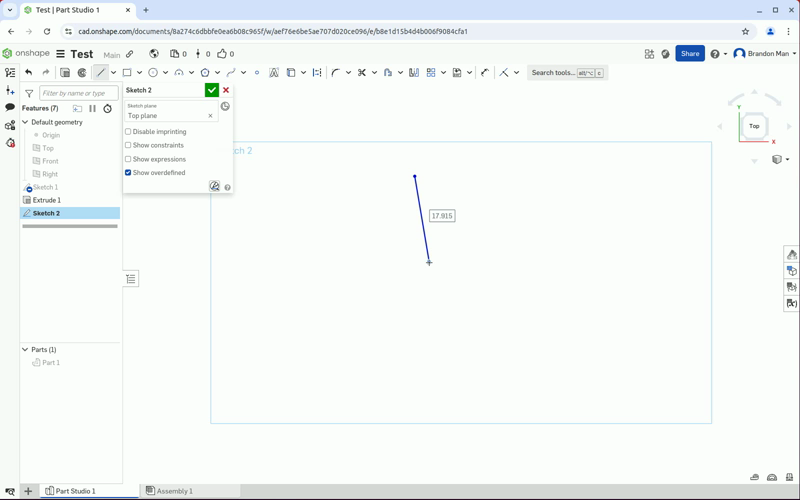
mouse_move(459, 262)
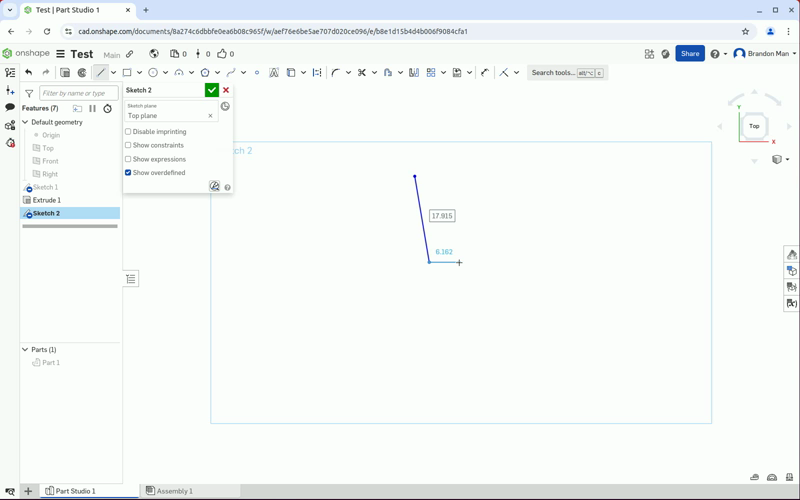
mouse_move(441, 267)
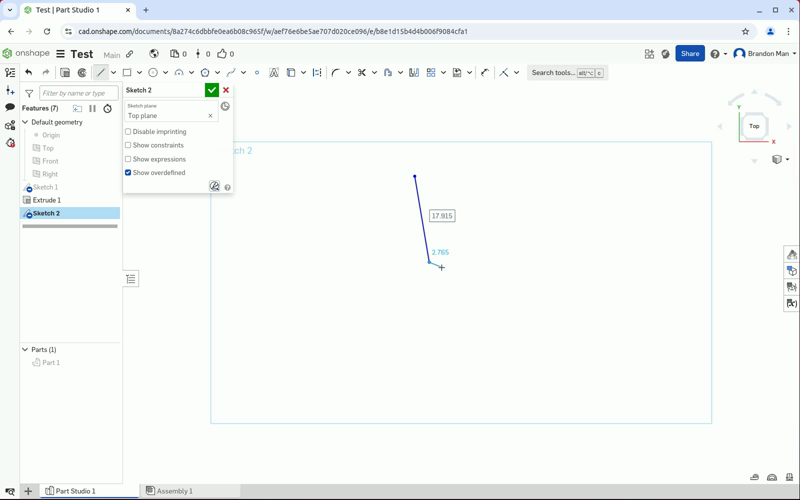
click(441, 267)
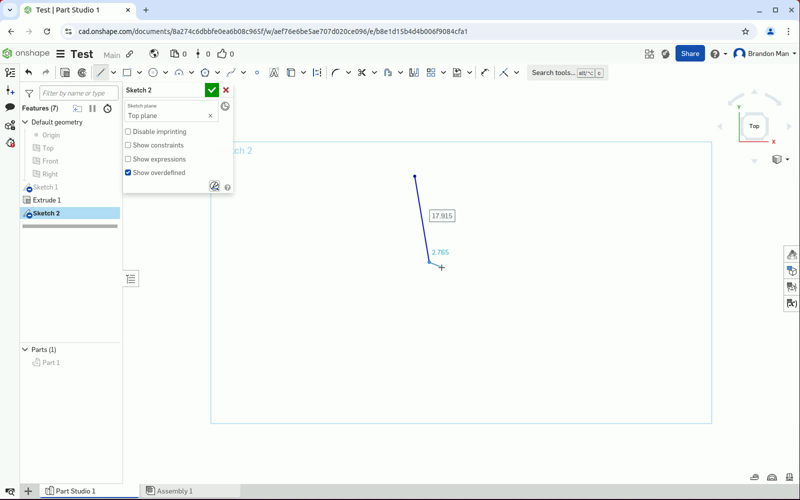
key_up(shift)
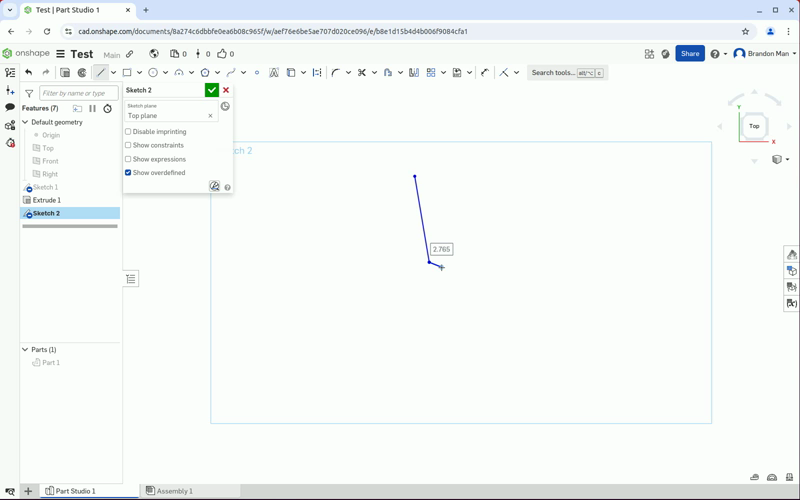
key(esc)
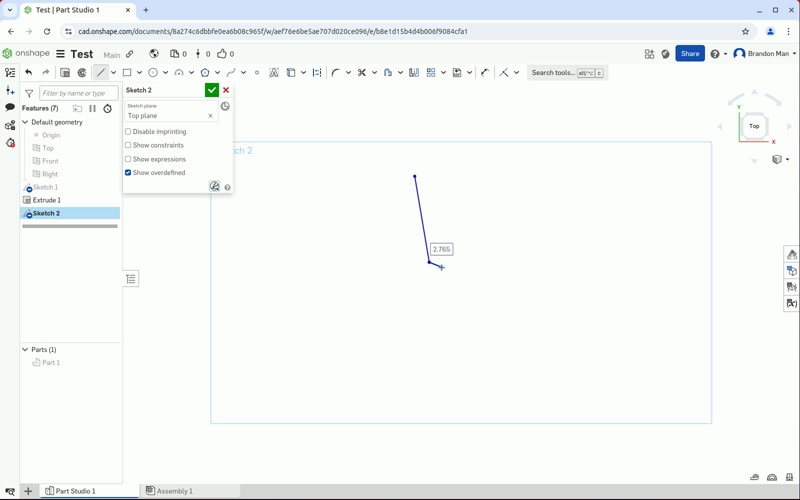
key(a)
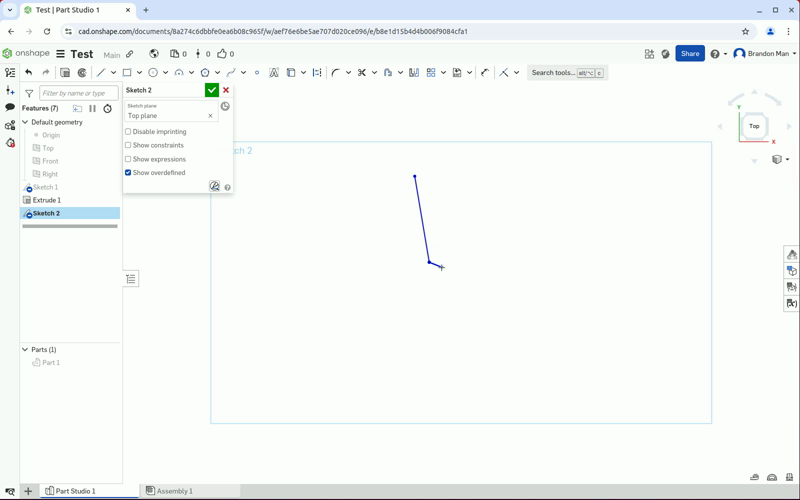
mouse_move(441, 267)
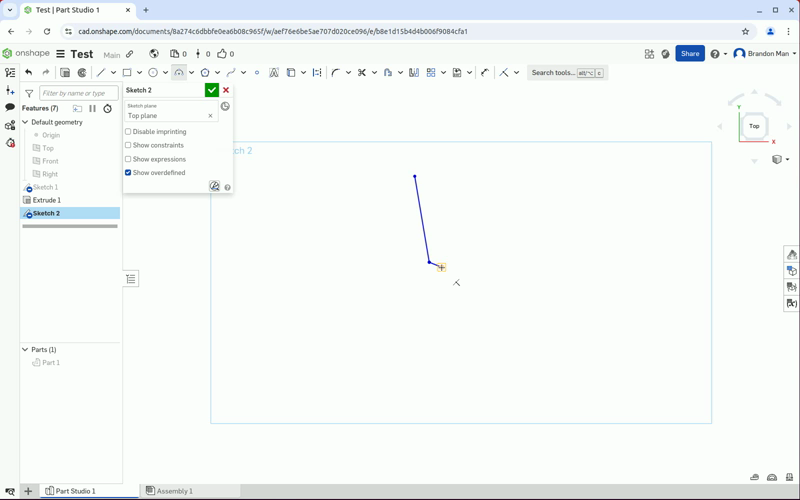
click(441, 267)
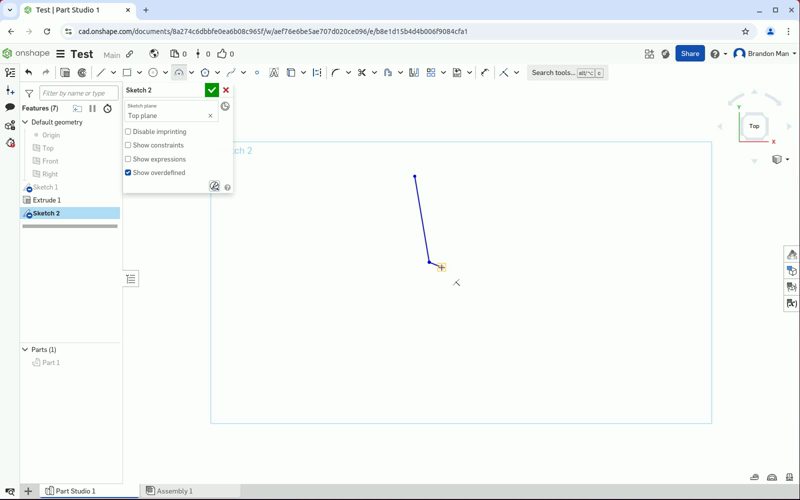
key_down(shift)
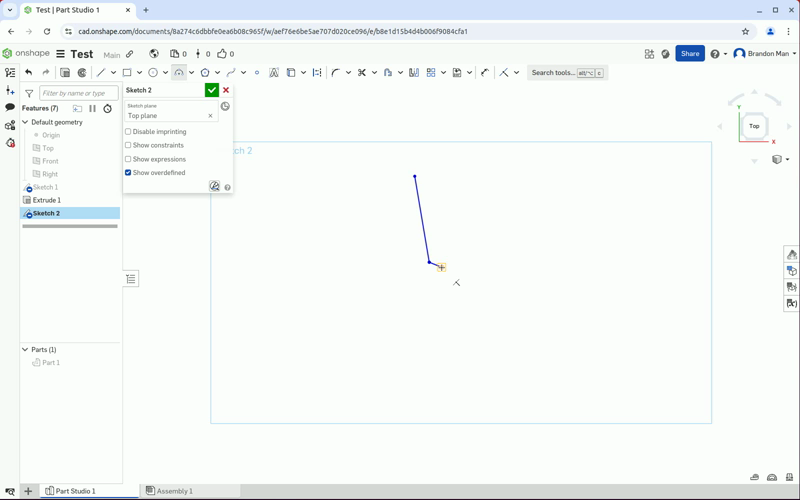
mouse_move(450, 279)
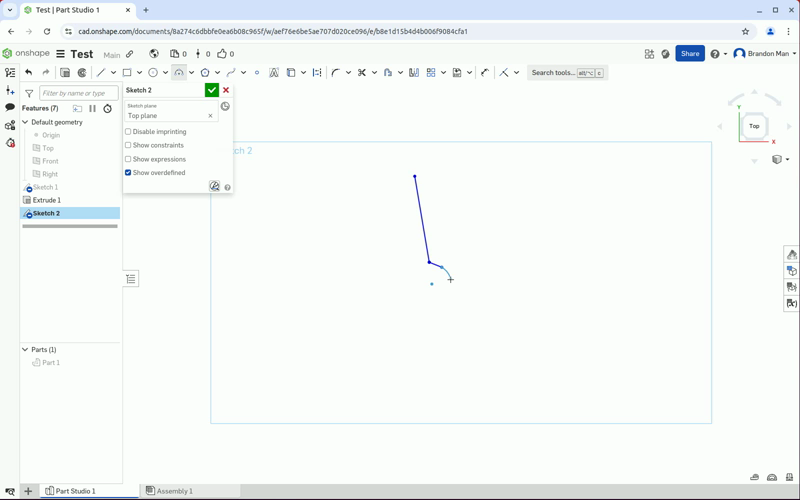
click(450, 279)
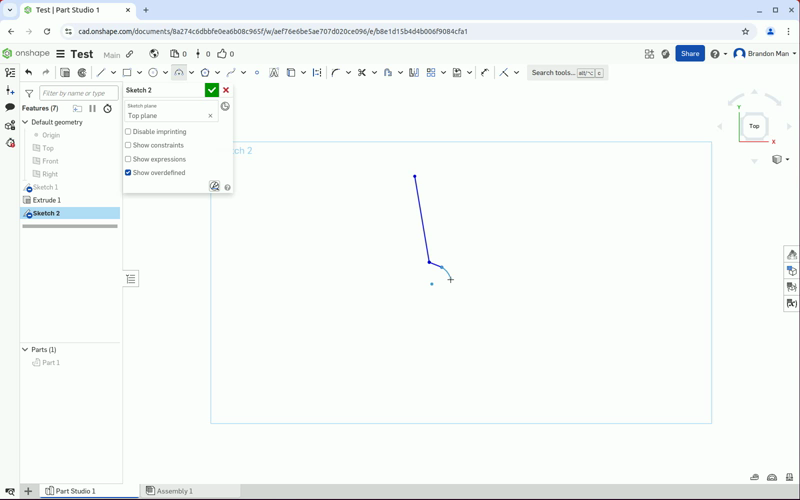
mouse_move(457, 264)
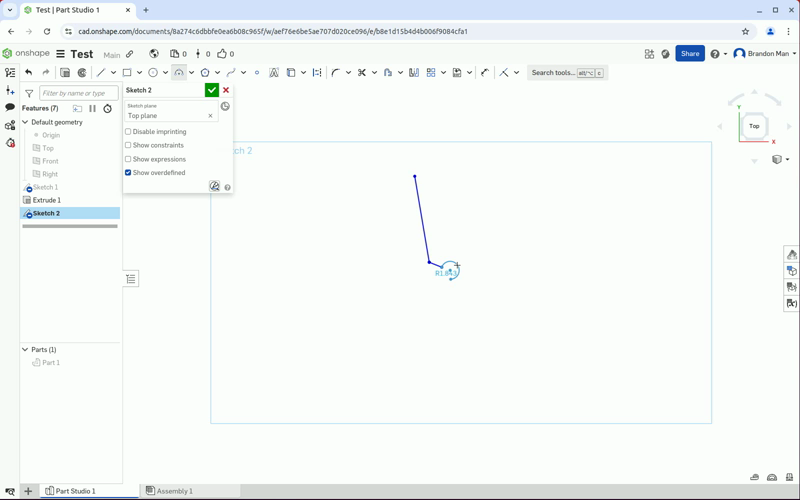
click(457, 264)
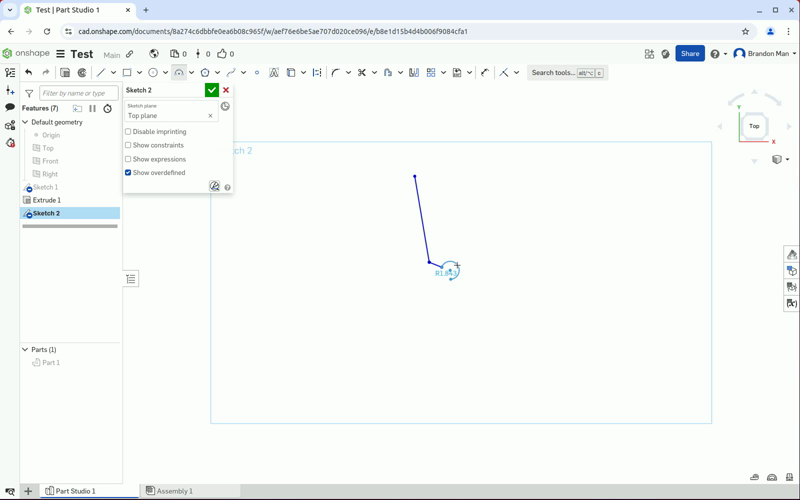
key_up(shift)
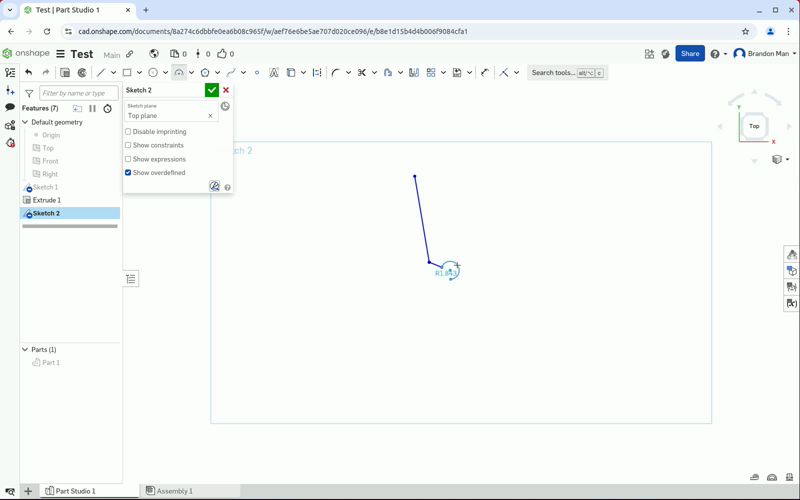
key(esc)
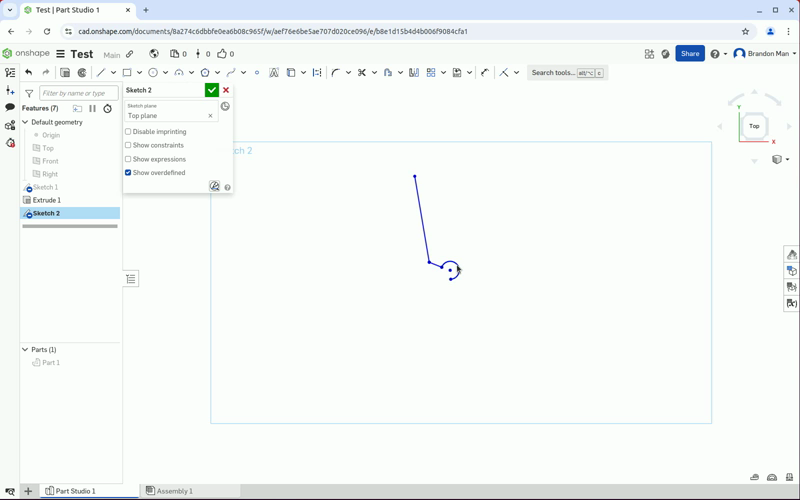
key(l)
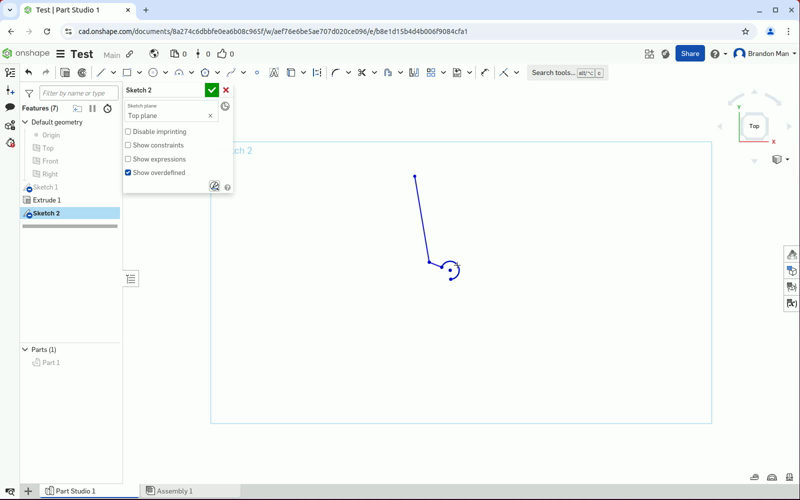
mouse_move(450, 279)
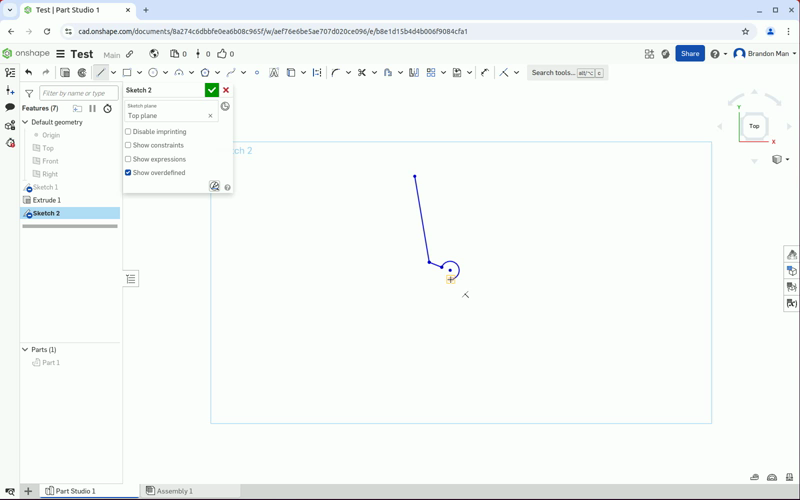
click(450, 279)
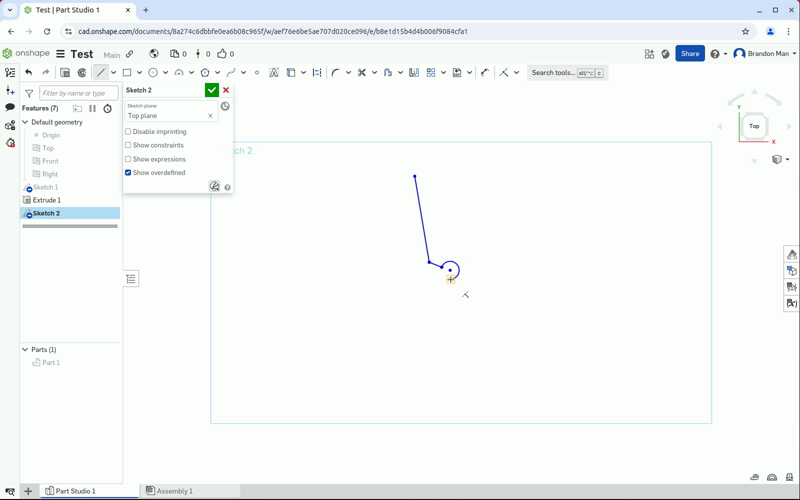
key_down(shift)
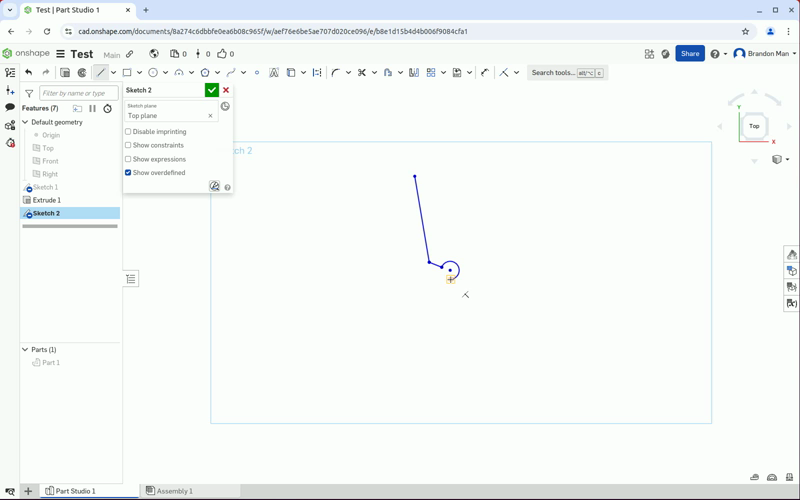
mouse_move(480, 279)
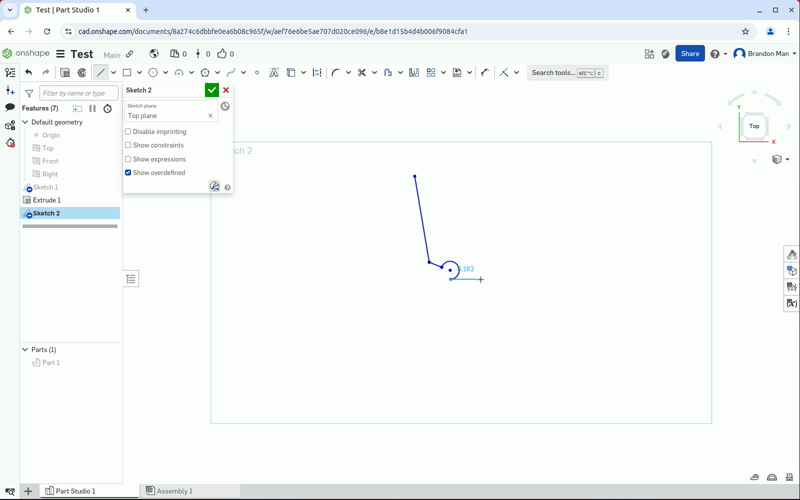
mouse_move(452, 293)
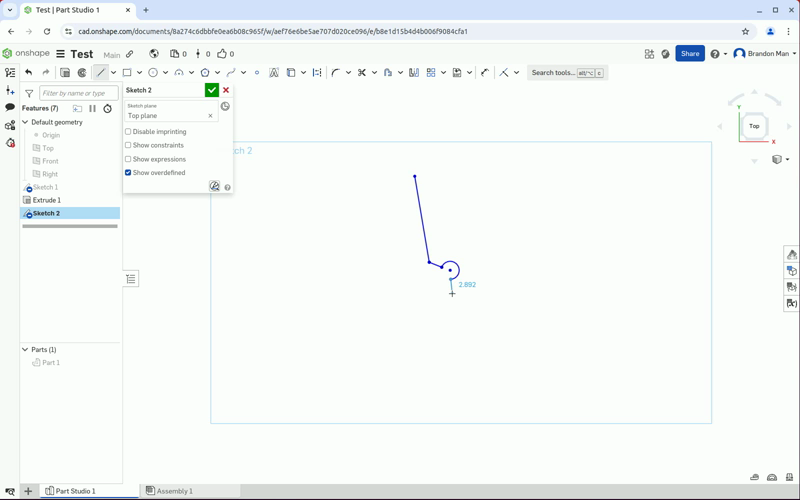
click(452, 293)
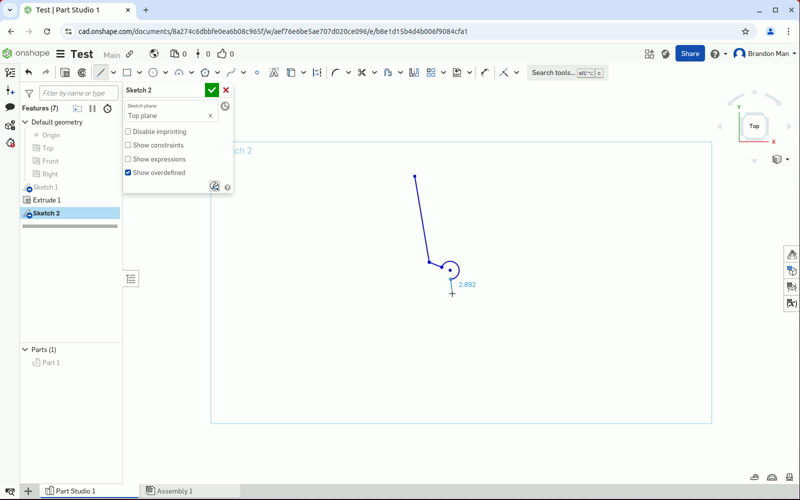
key_up(shift)
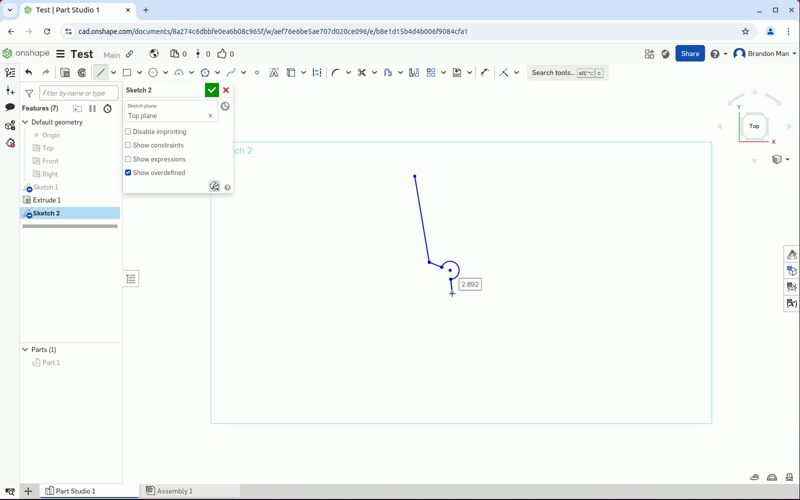
key_down(shift)
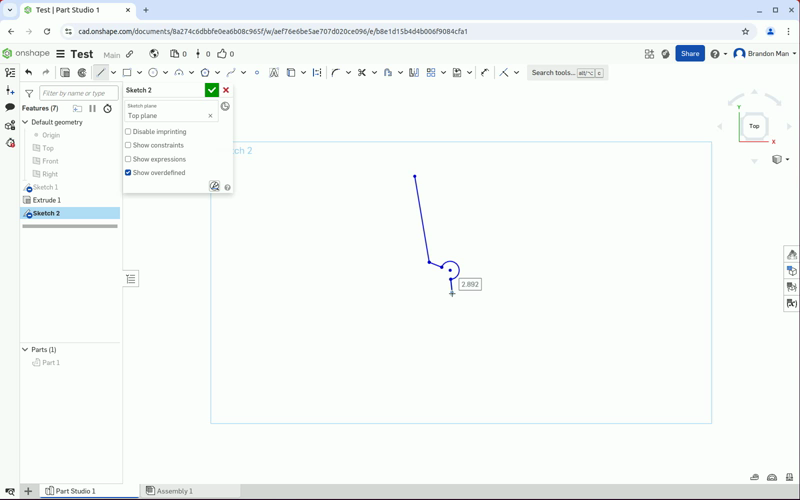
mouse_move(533, 324)
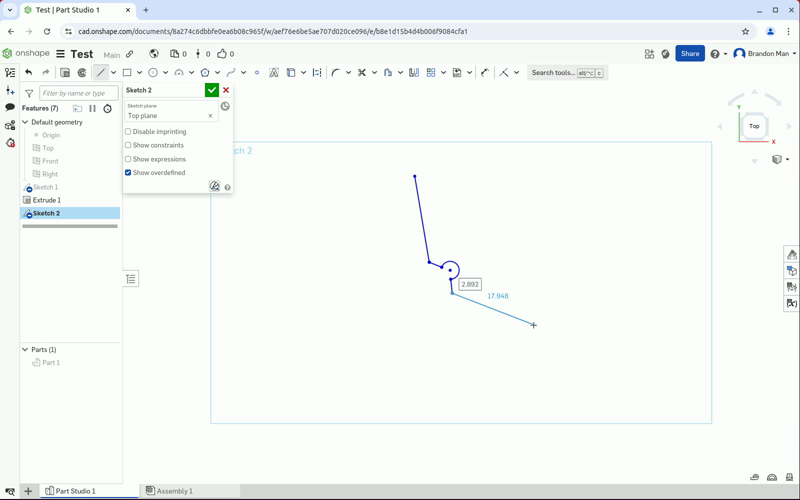
click(533, 324)
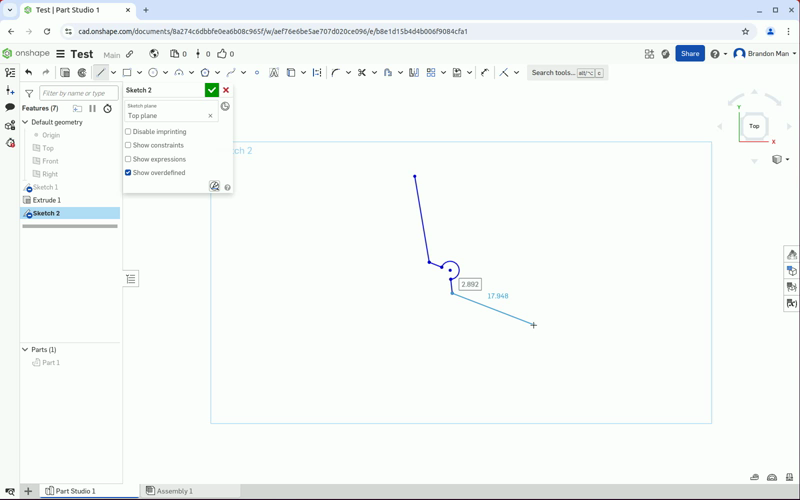
key_up(shift)
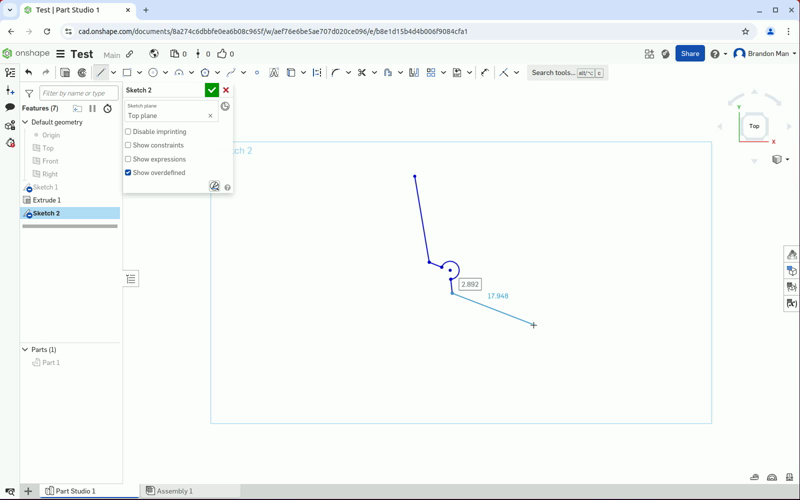
key_down(shift)
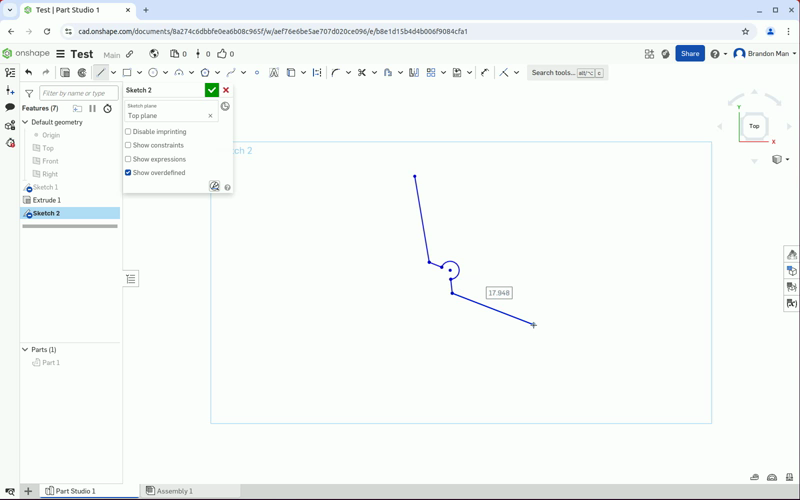
mouse_move(563, 324)
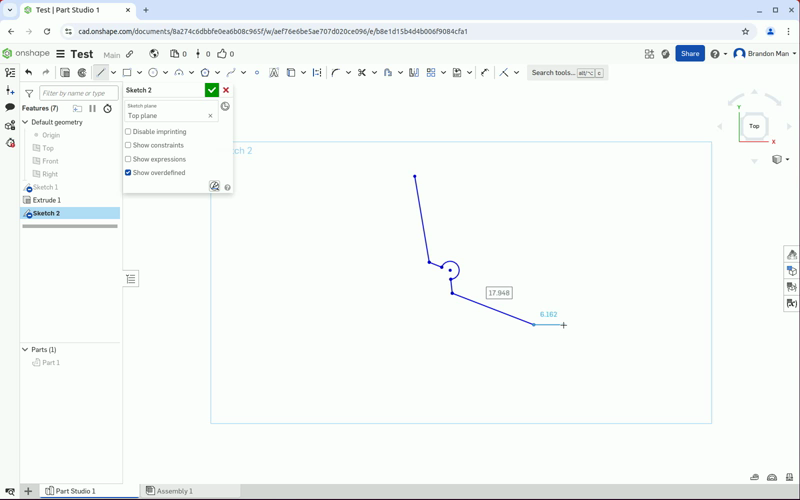
mouse_move(549, 287)
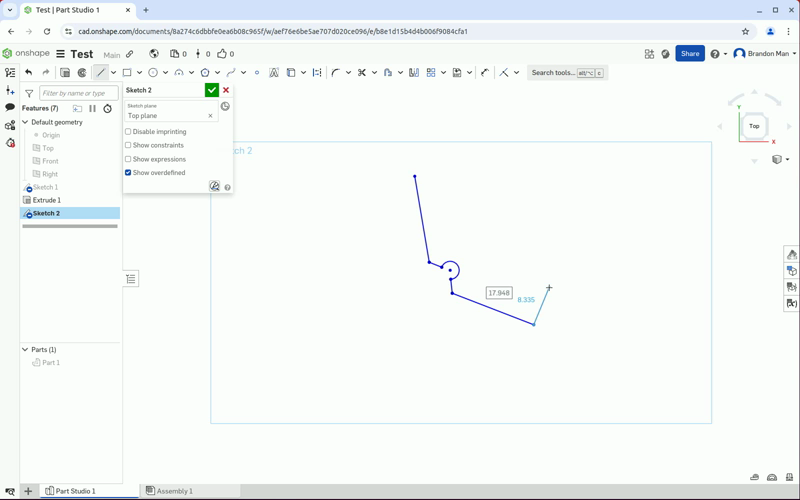
click(549, 287)
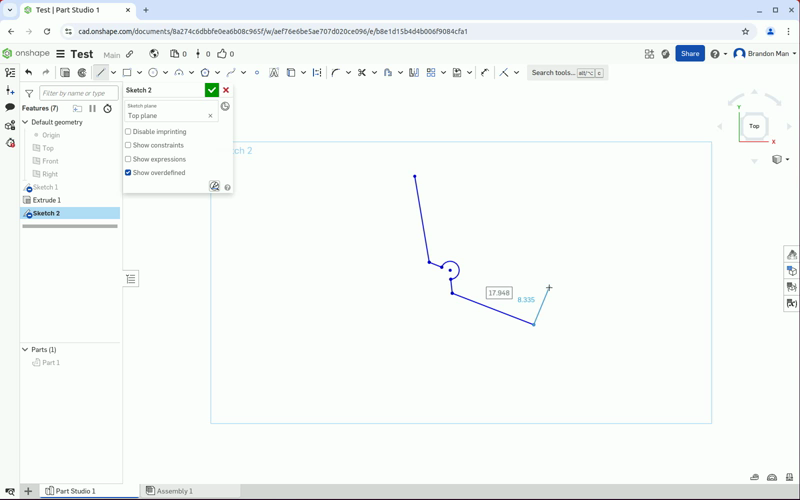
key_up(shift)
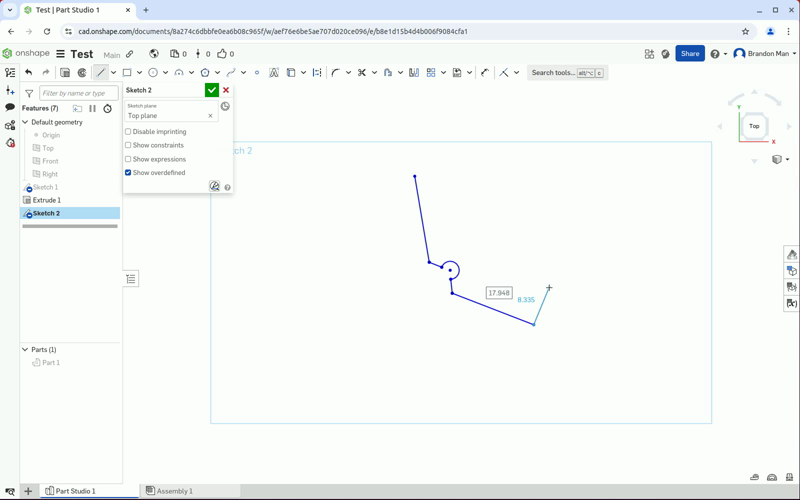
key_down(shift)
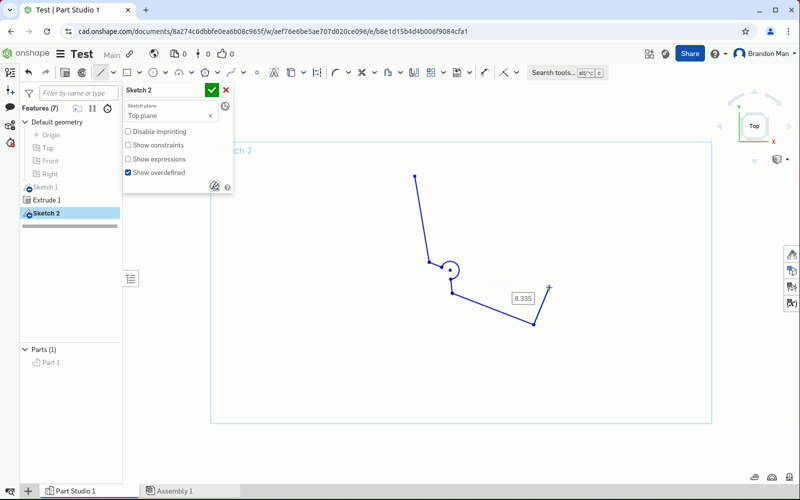
mouse_move(466, 255)
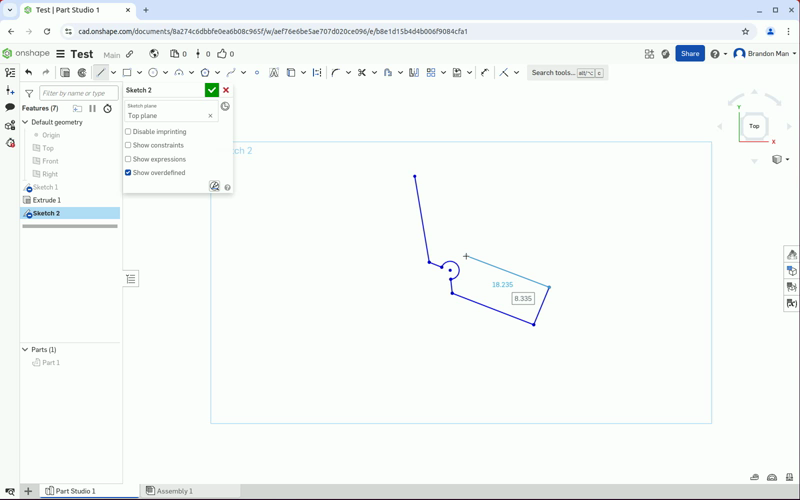
click(466, 255)
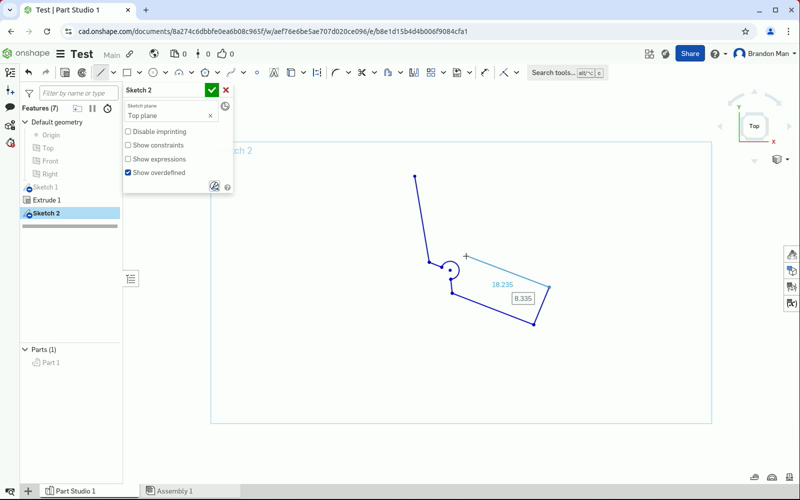
key_up(shift)
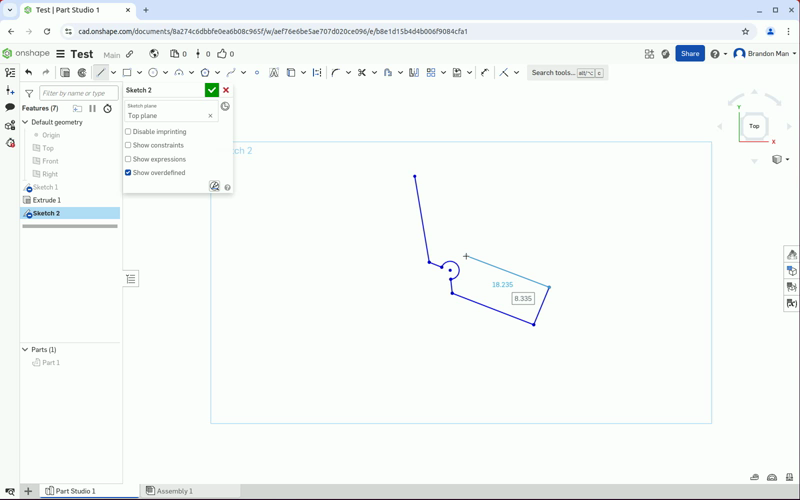
key_down(shift)
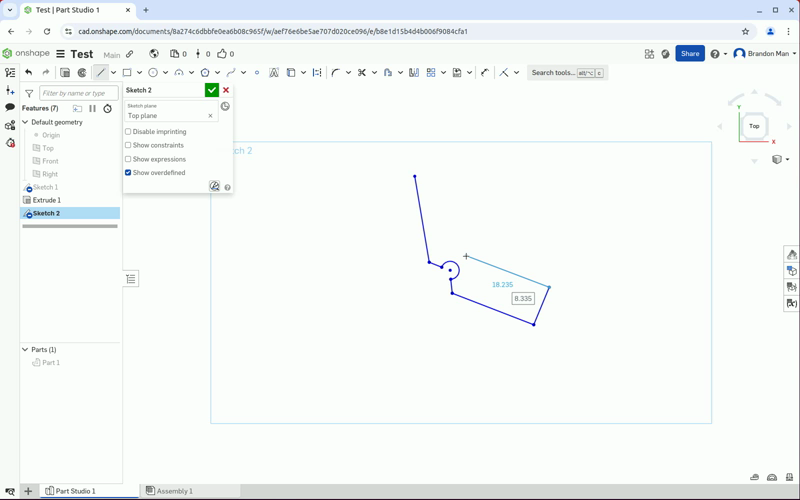
mouse_move(454, 170)
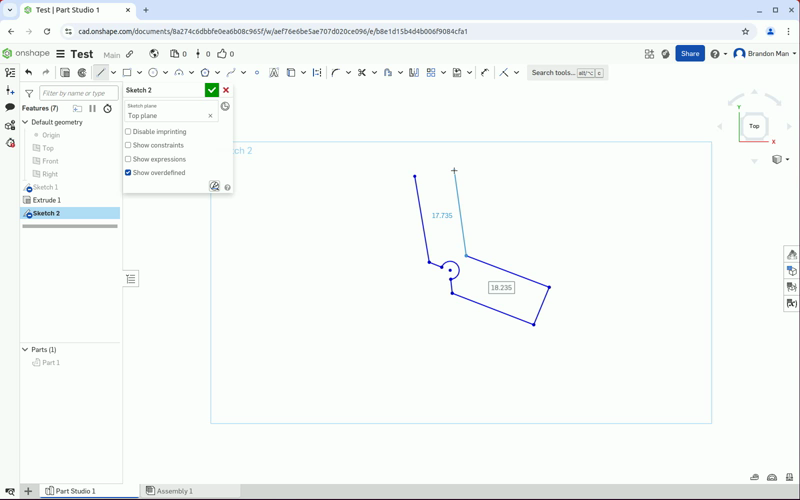
click(454, 170)
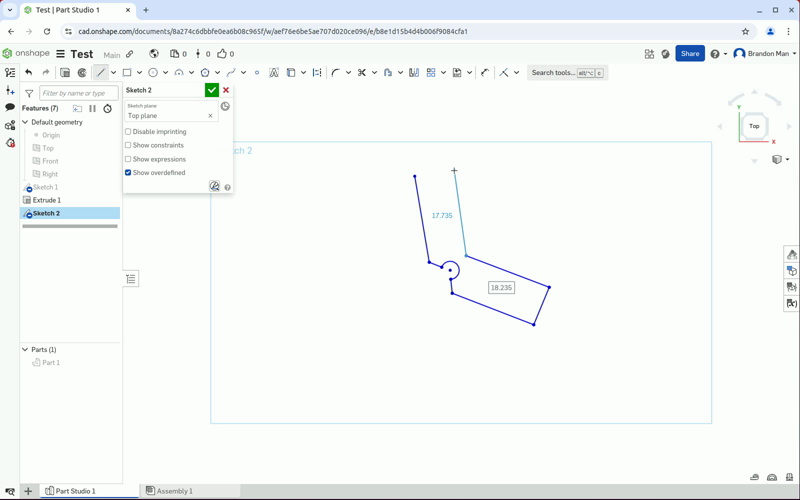
key_up(shift)
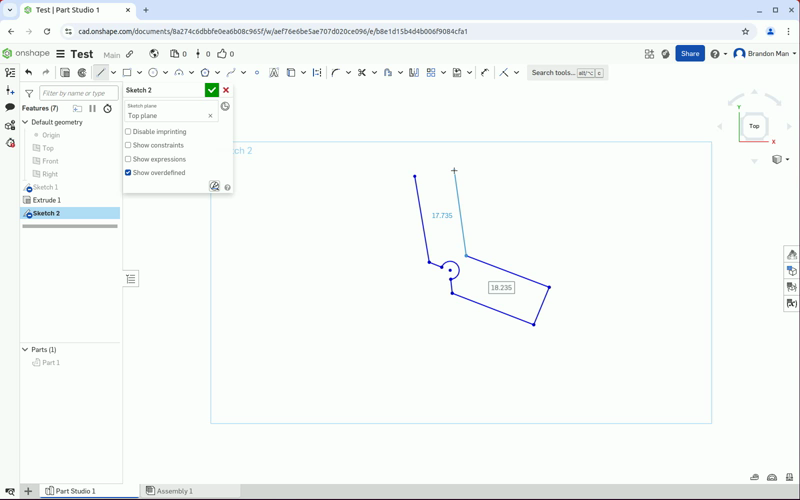
mouse_move(484, 170)
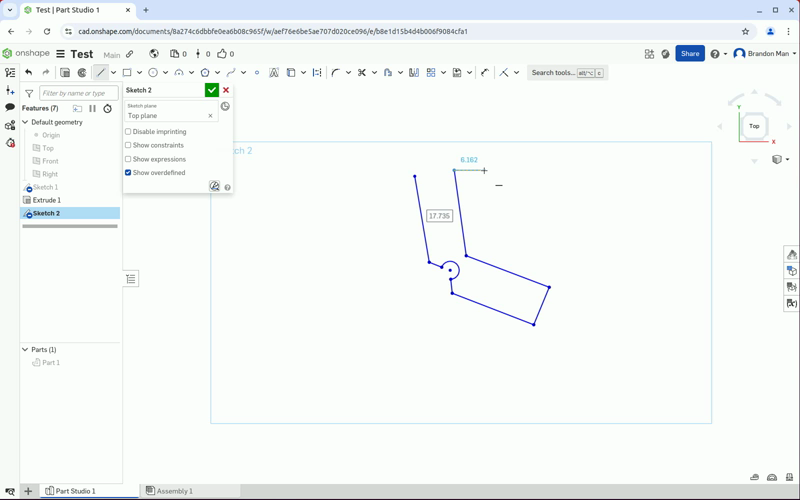
key_down(shift)
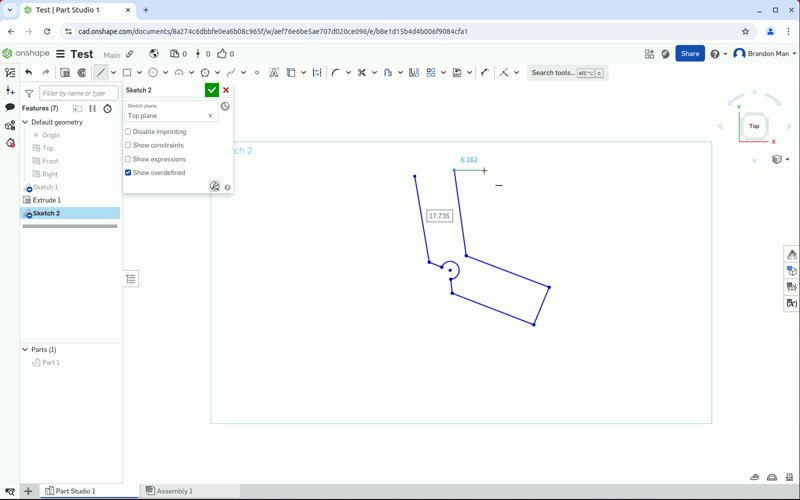
mouse_move(414, 176)
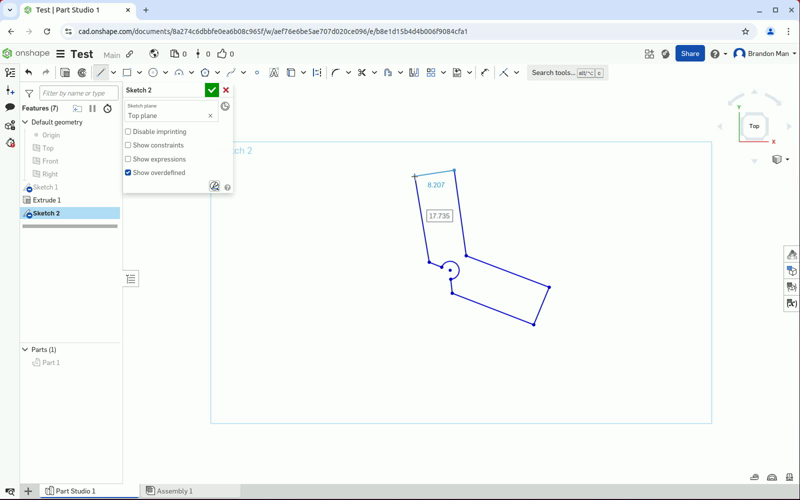
key_up(shift)
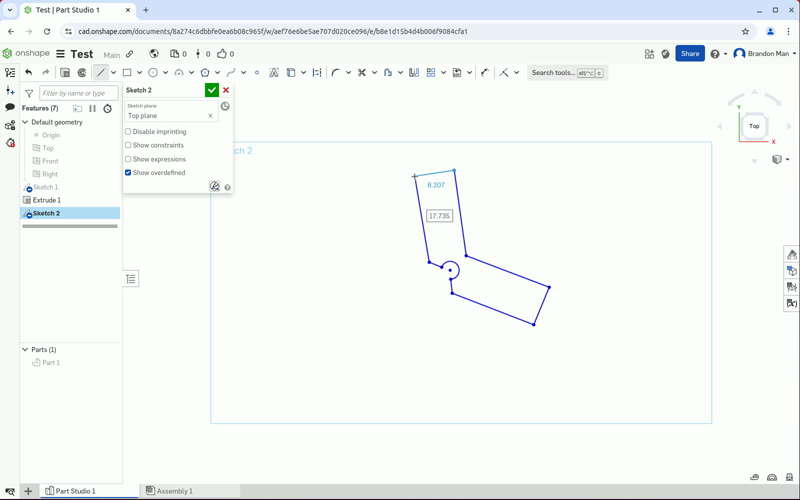
click(414, 176)
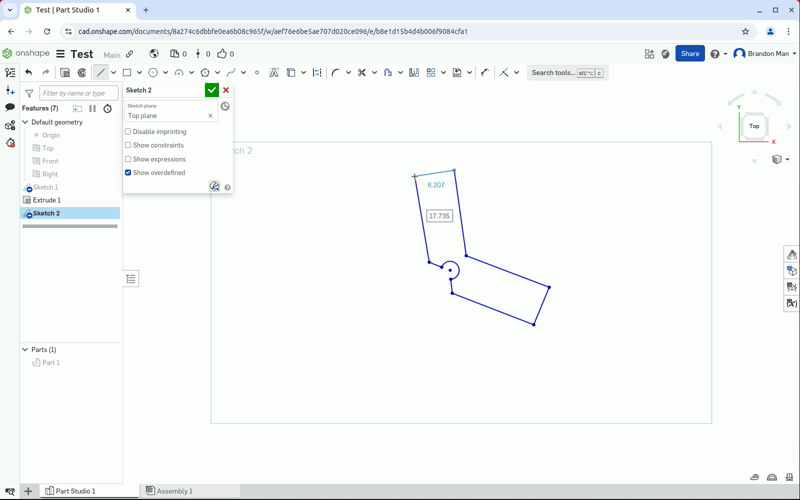
key(esc)
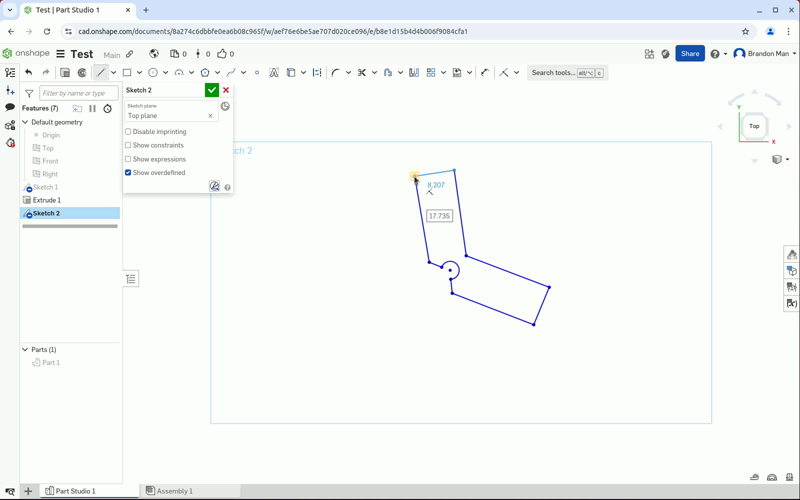
mouse_move(520, 303)
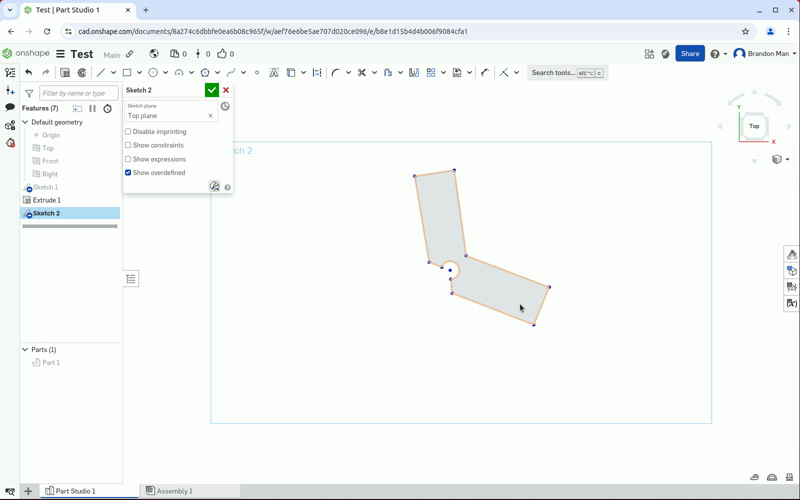
click(520, 303)
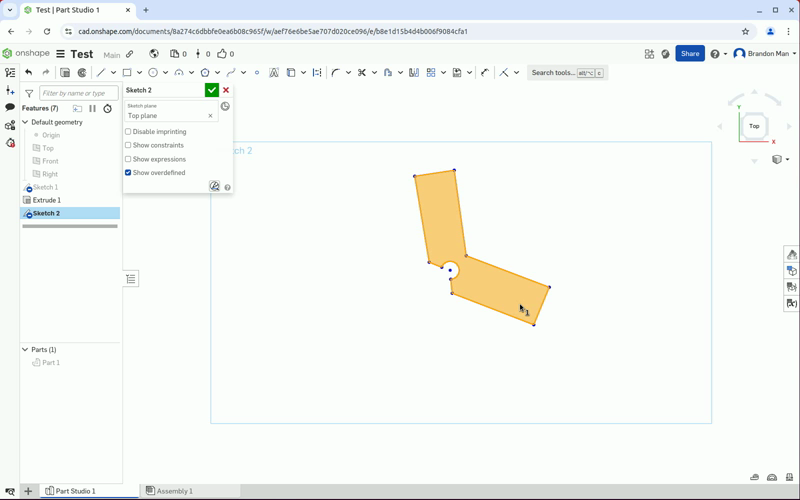
mouse_move(73, 352)
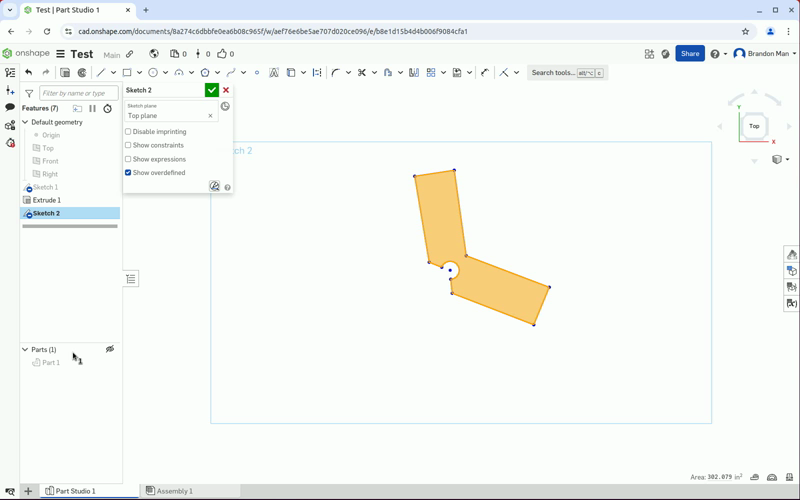
key(shift+y)
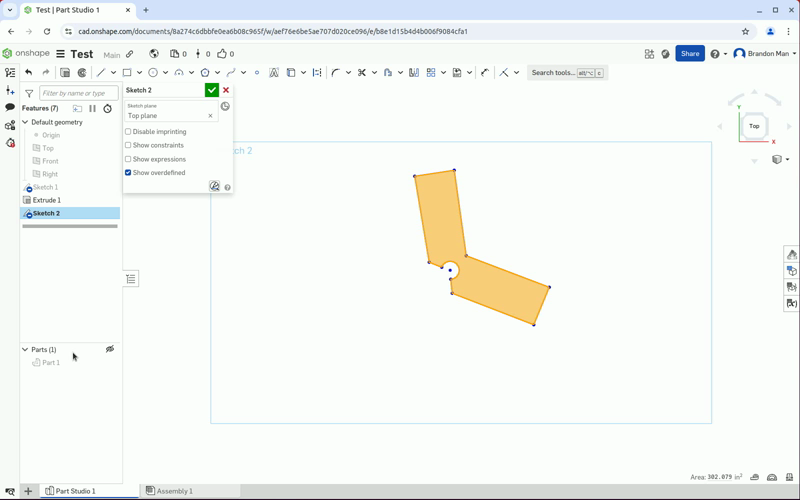
key(shift+e)
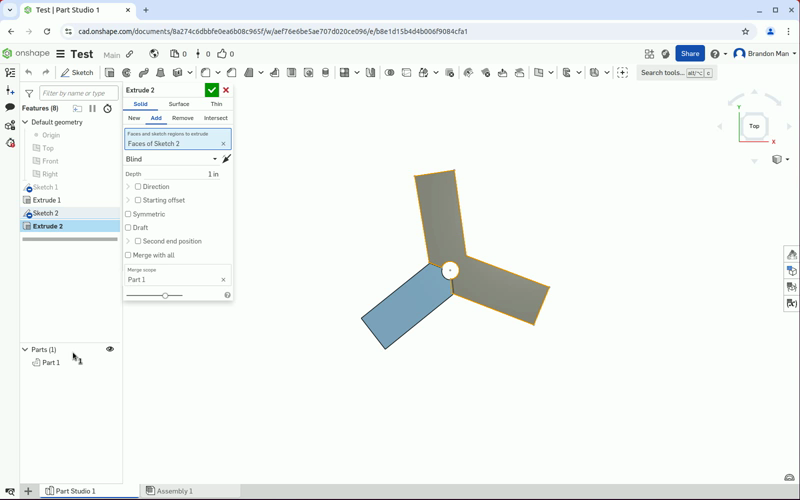
mouse_move(143, 106)
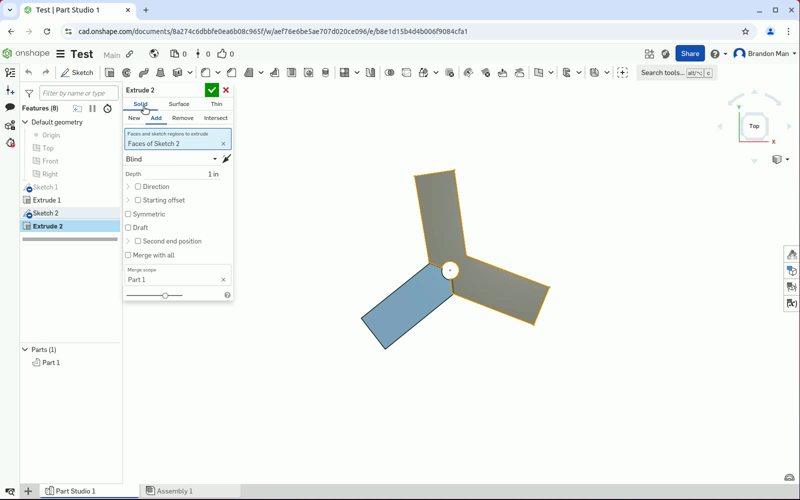
click(143, 106)
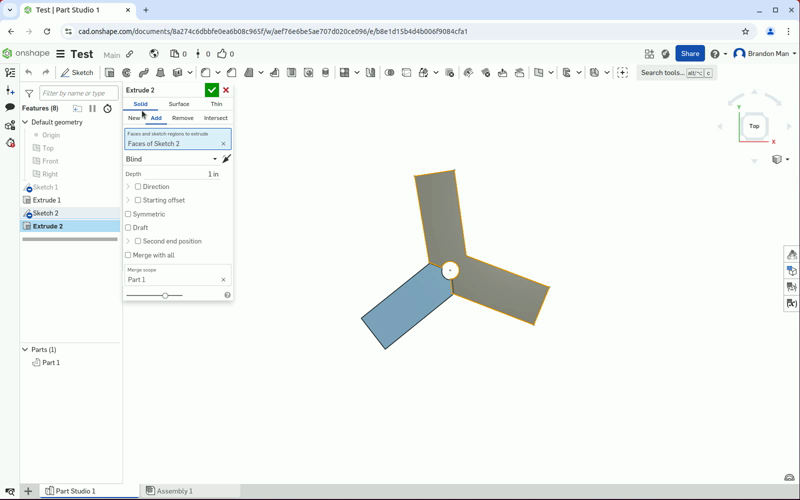
mouse_move(137, 120)
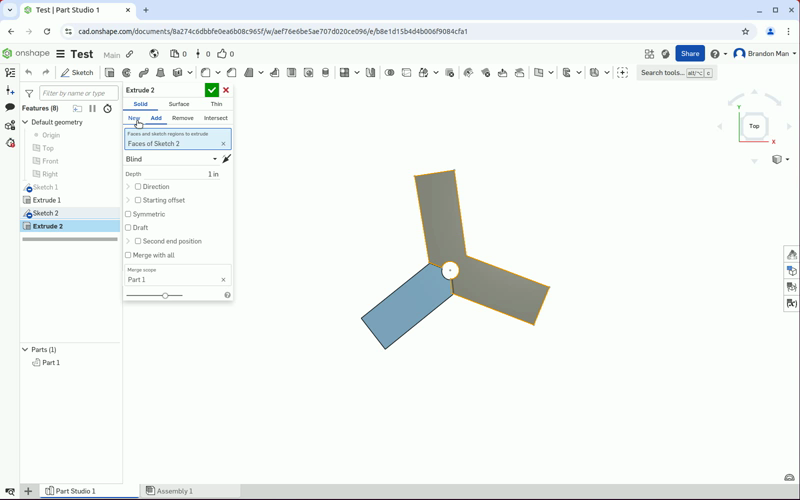
click(137, 120)
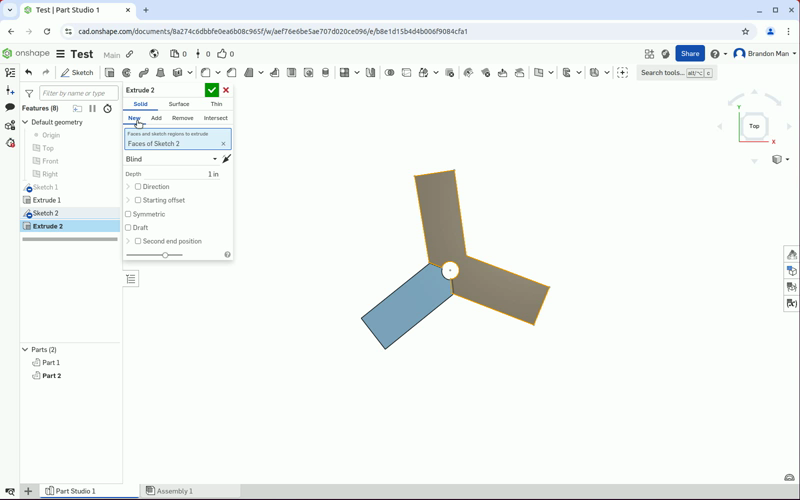
key(tab, 4)
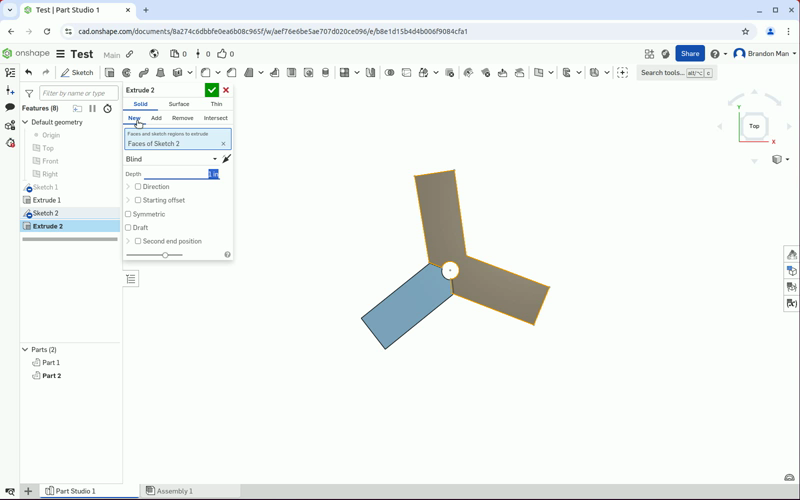
text(1.444)
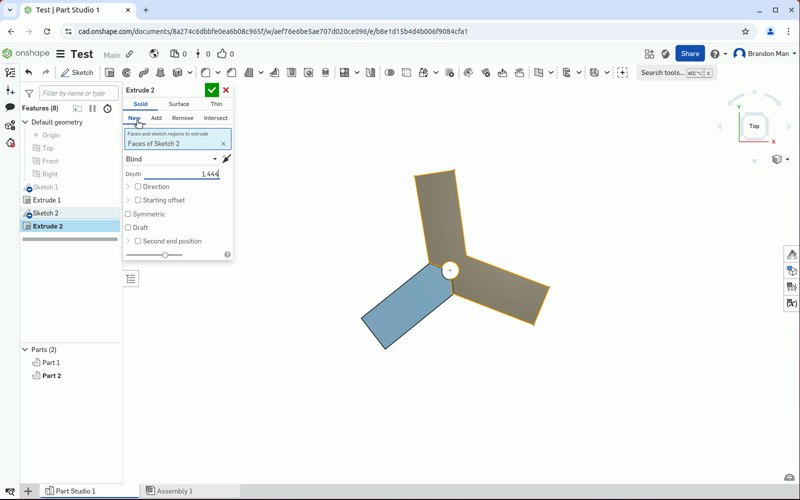
key(enter)
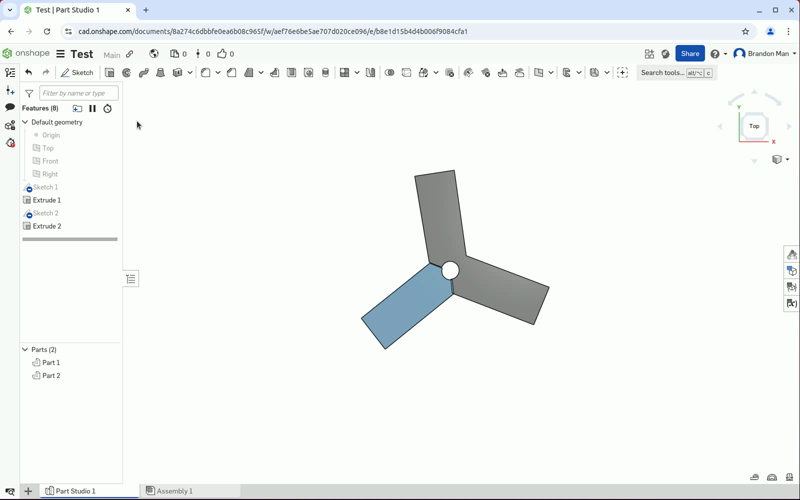
key(shift+h)
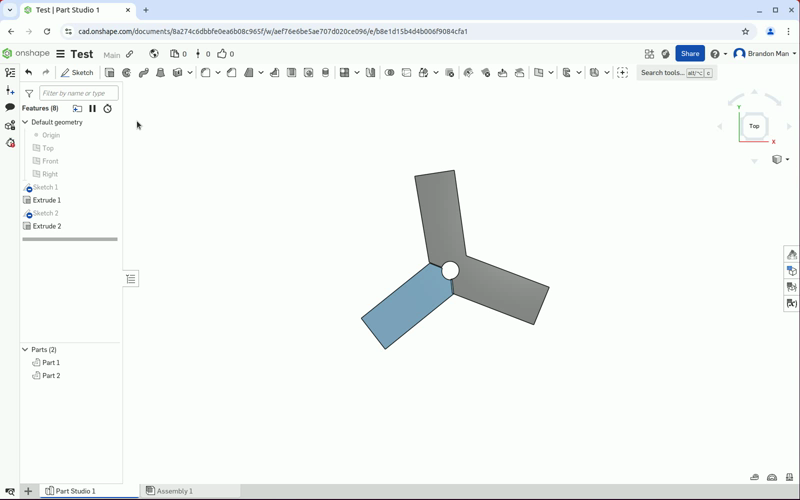
key(shift+h)
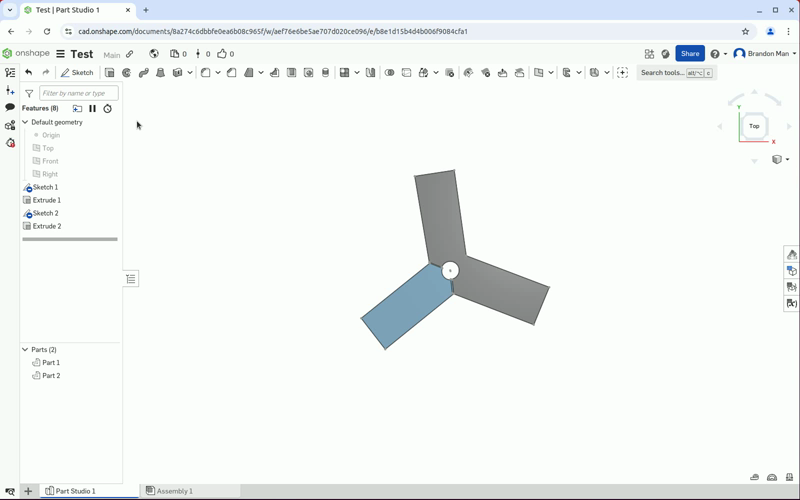
key(shift+7)
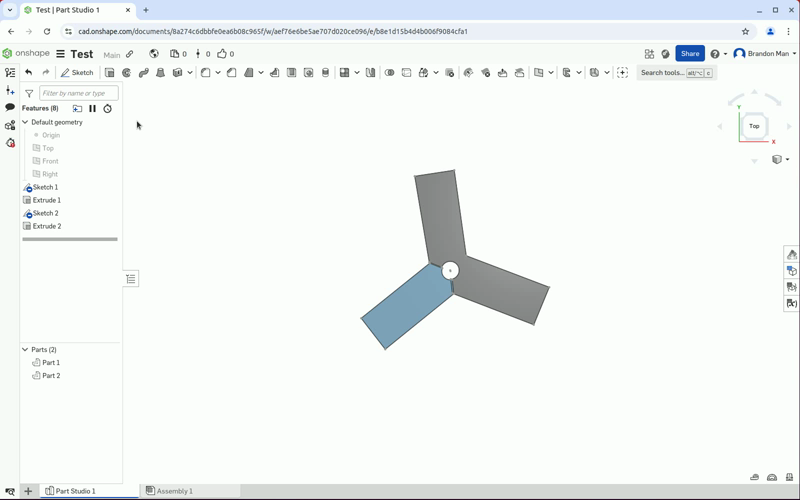
key(up, 3)
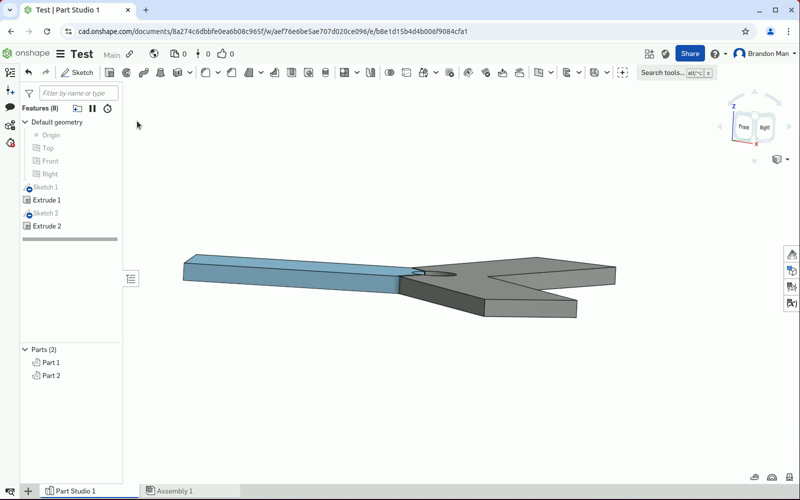
key(left, 3)
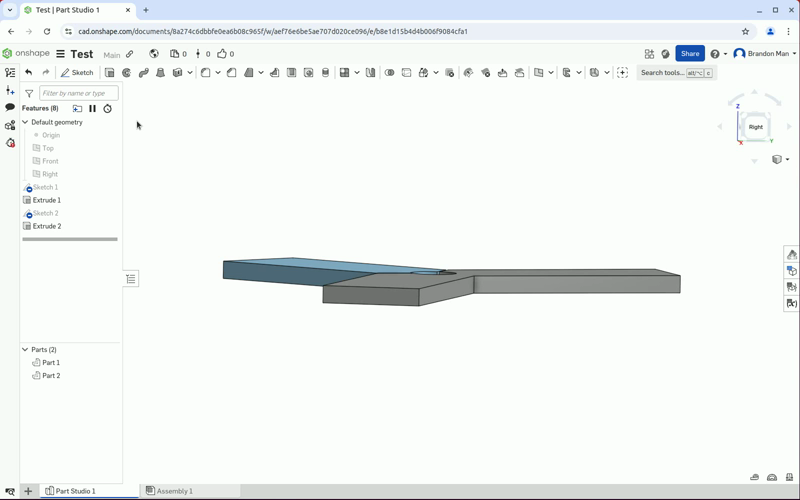
key(right, 3)
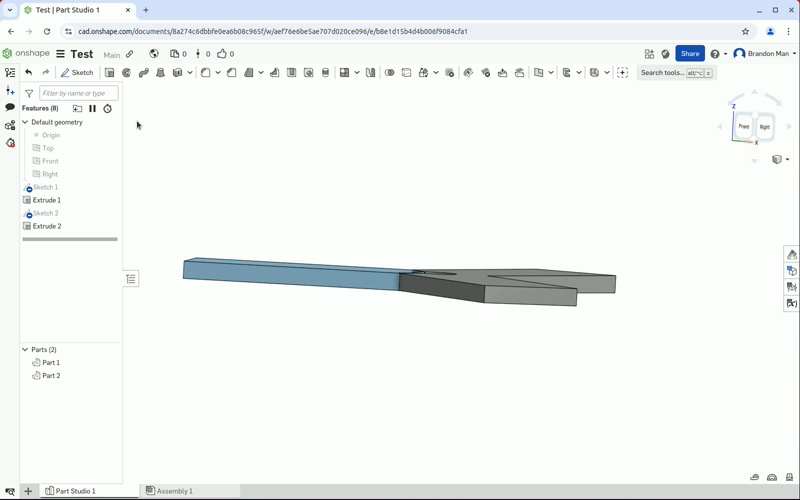
key(down, 3)
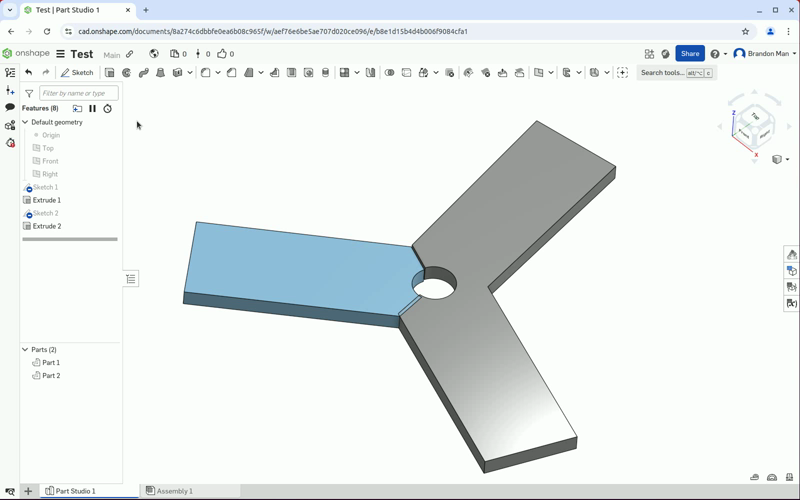
mouse_move(73, 189)
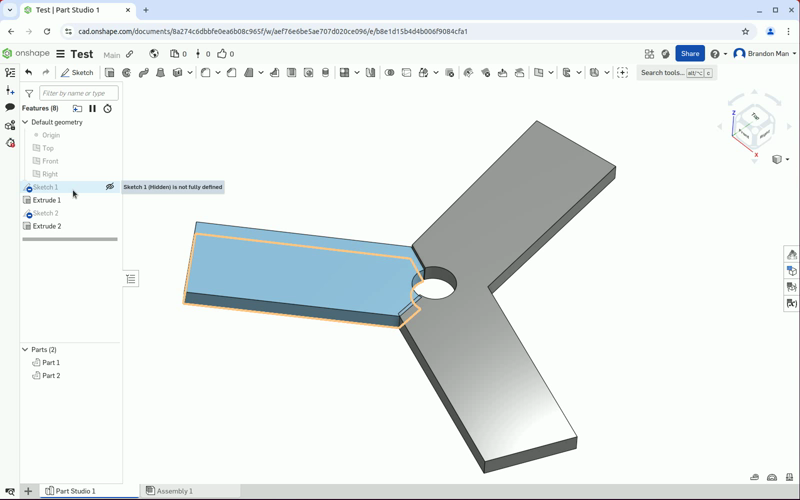
click(73, 189)